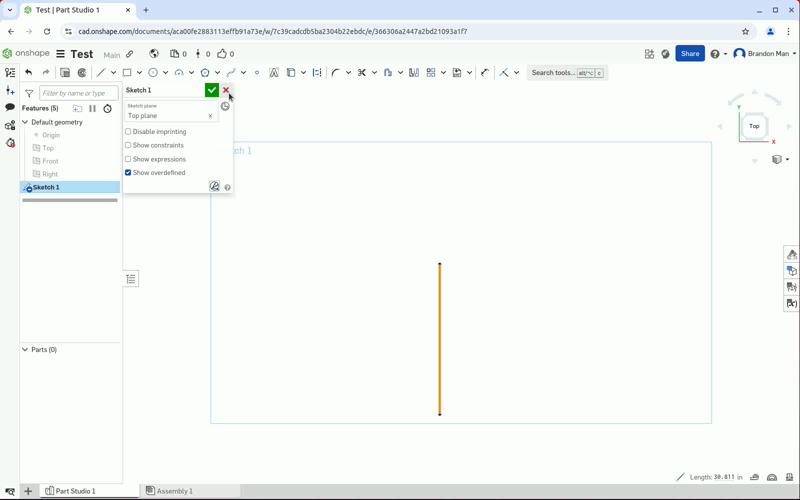
key(shift+h)
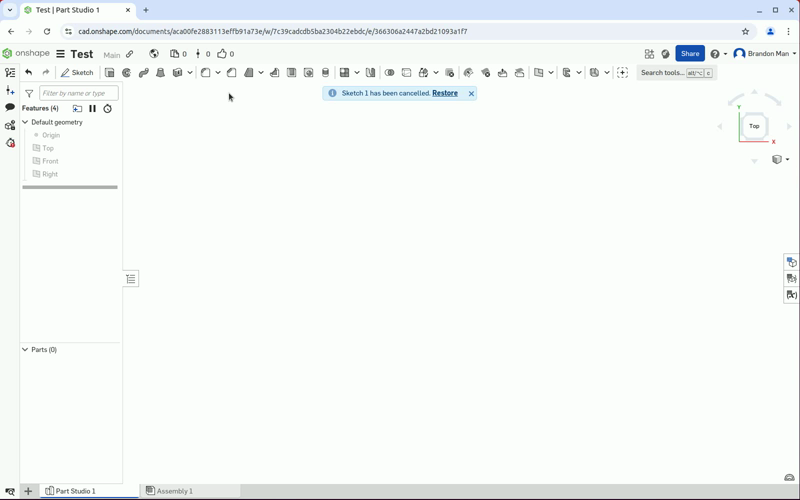
mouse_move(73, 352)
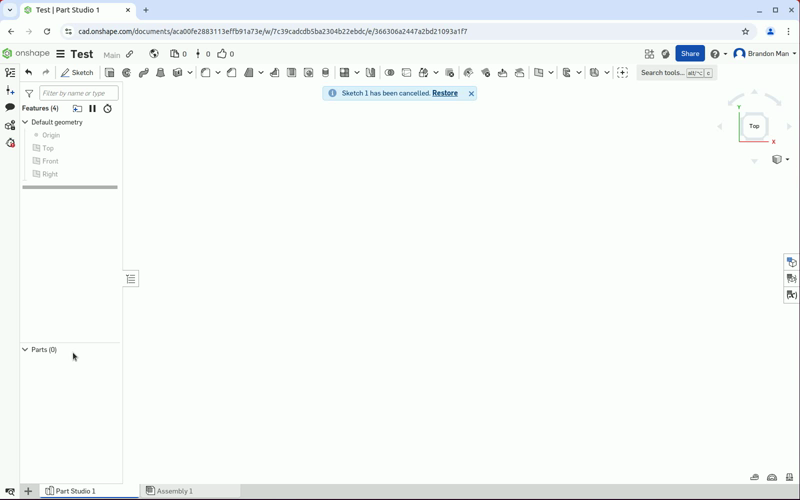
key(y)
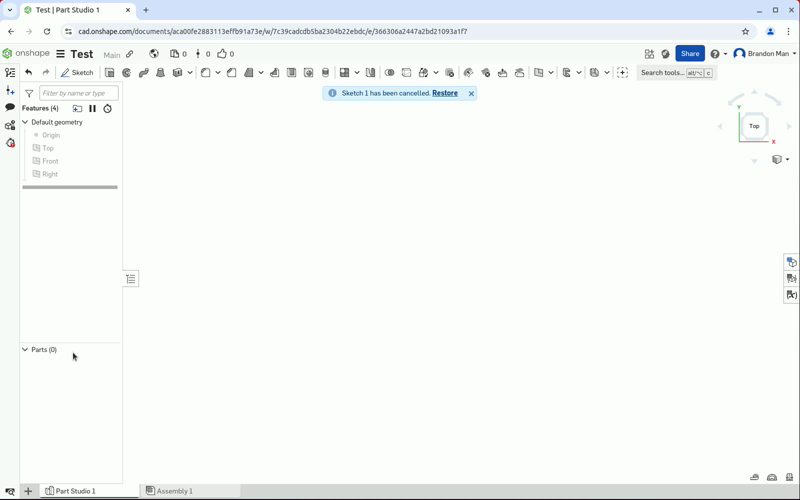
key(shift+p)
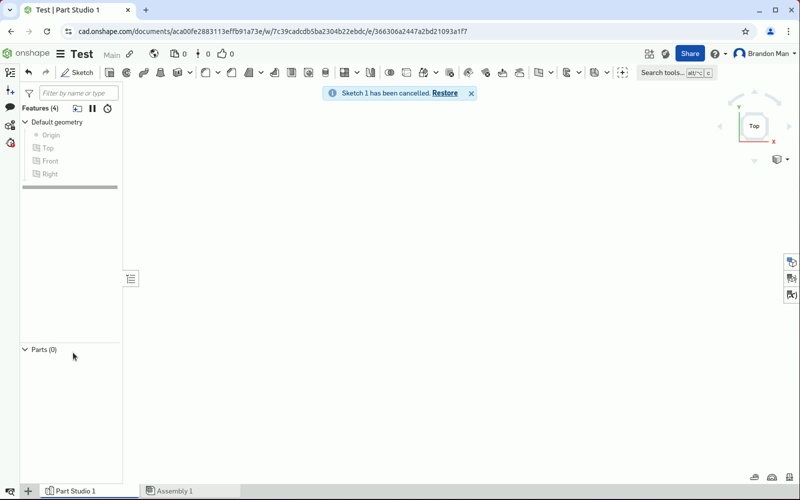
key(space)
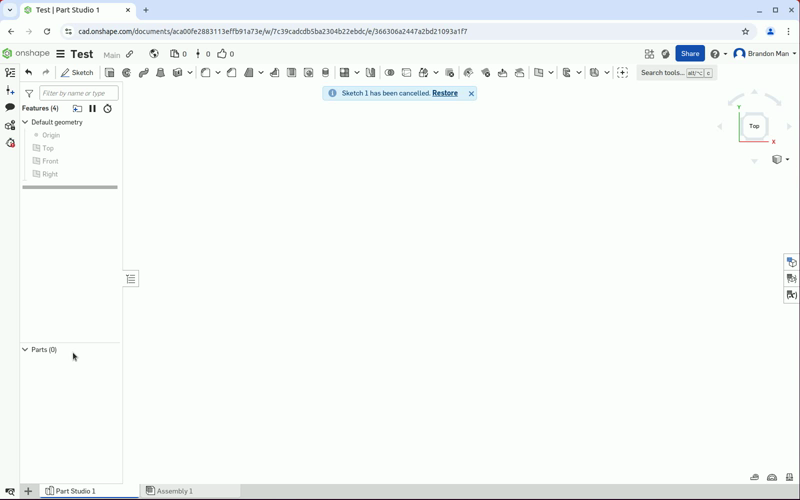
key_down(shift)
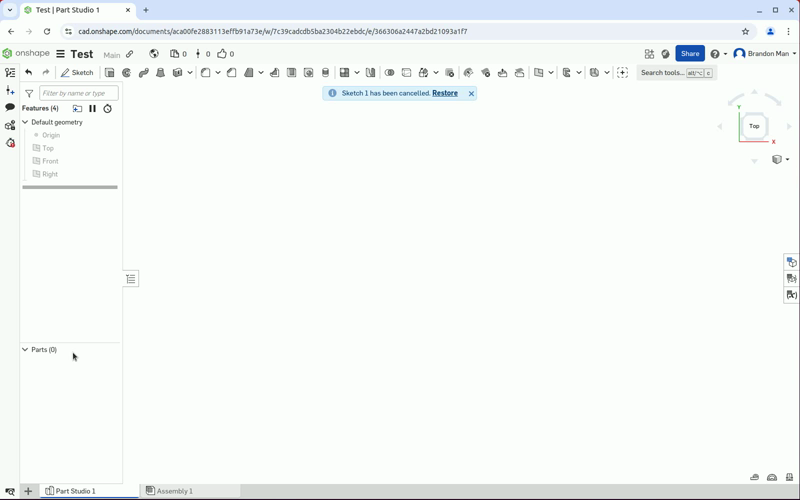
key(up)
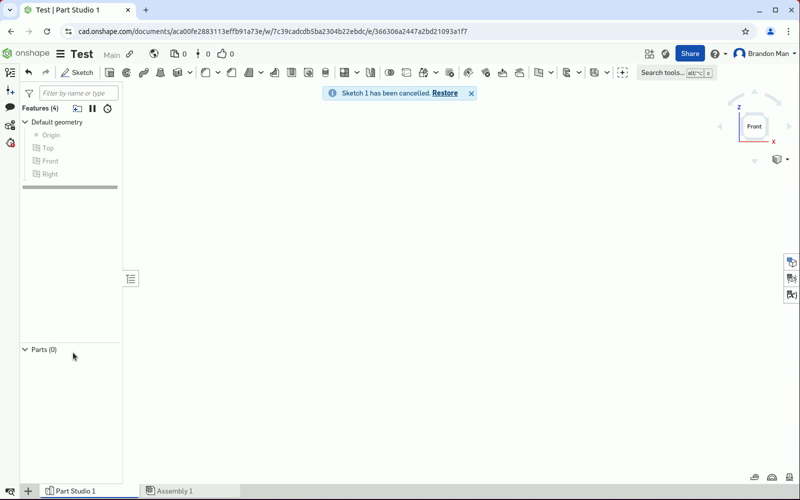
key_up(shift)
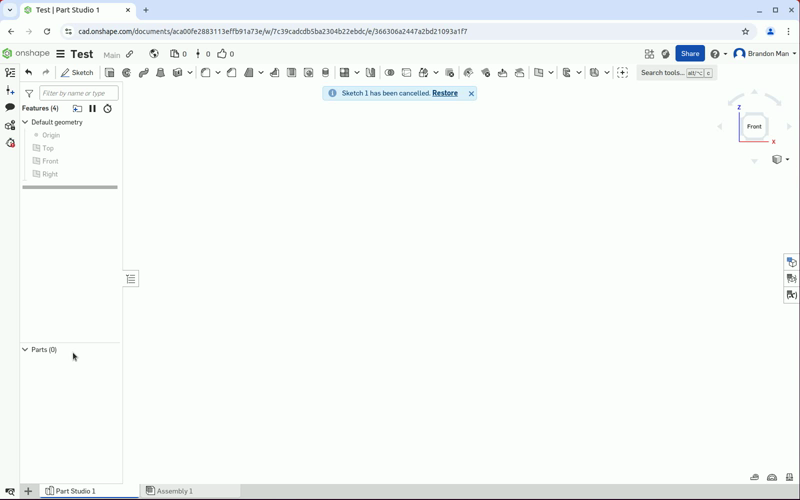
mouse_move(73, 352)
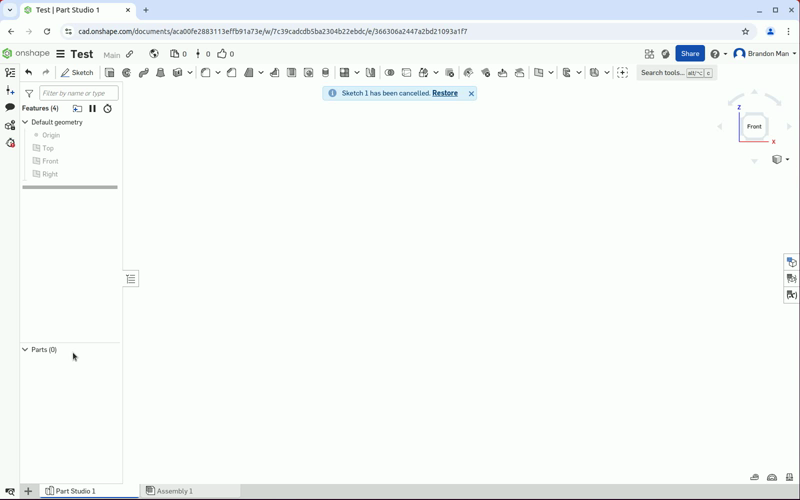
key(shift+y)
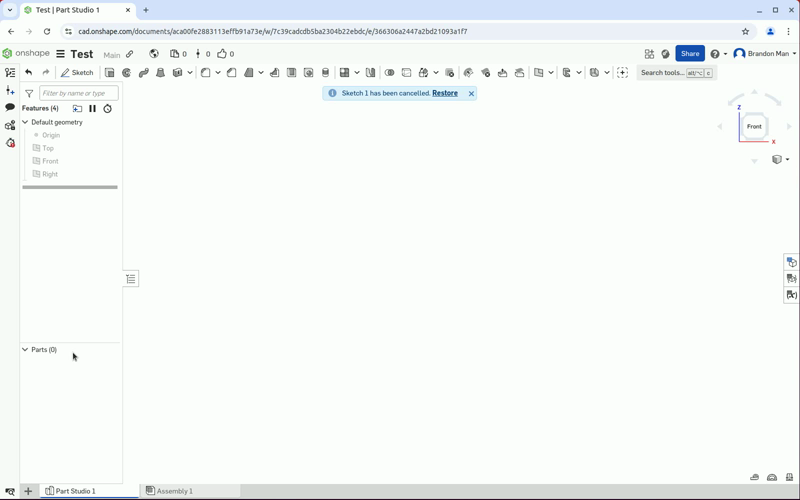
key(shift+s)
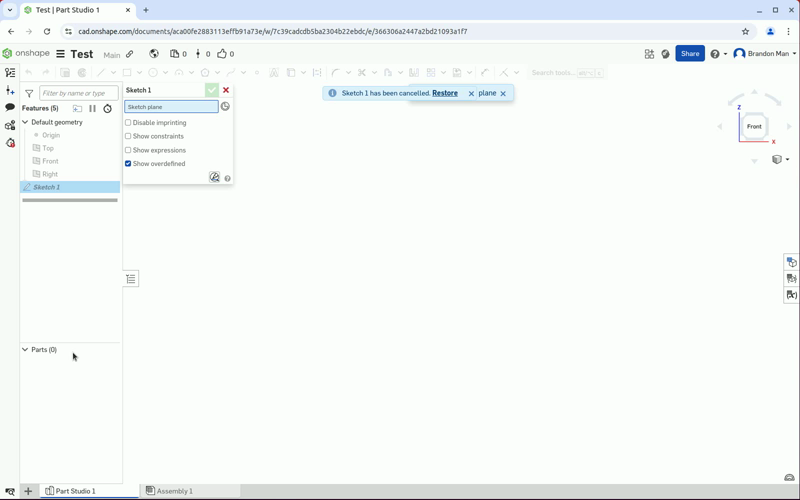
mouse_move(73, 163)
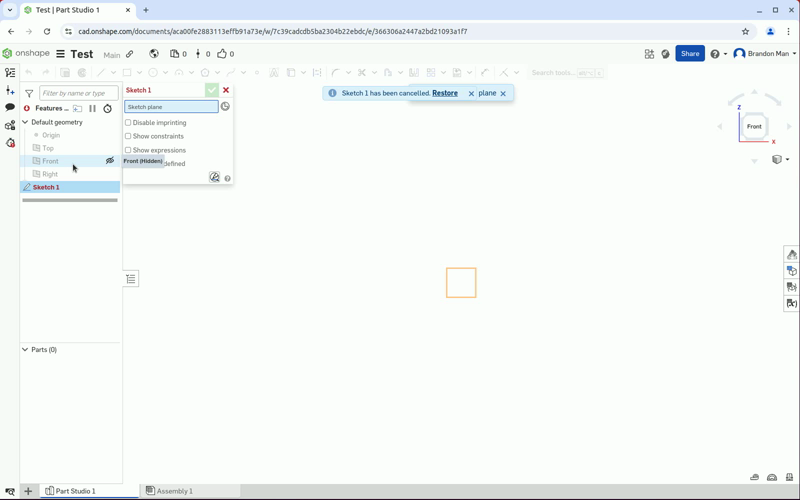
click(73, 163)
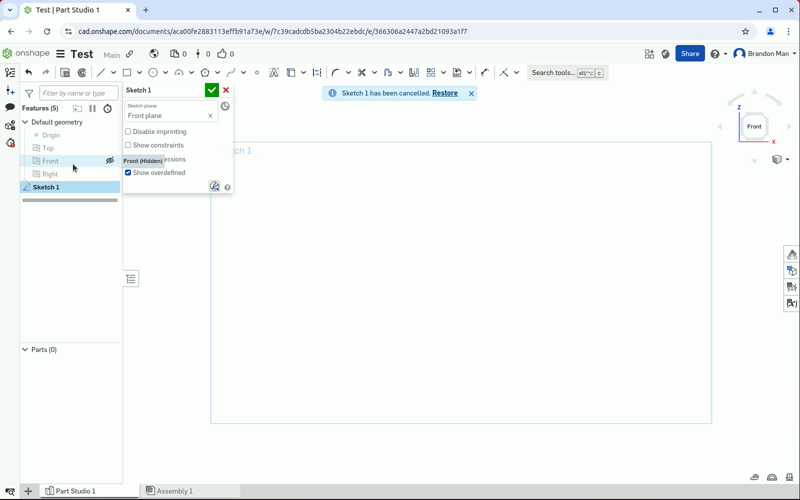
mouse_move(73, 352)
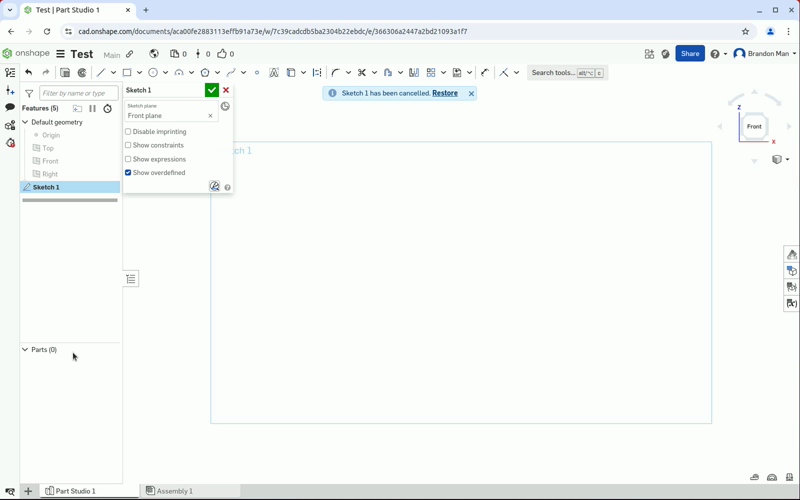
key(y)
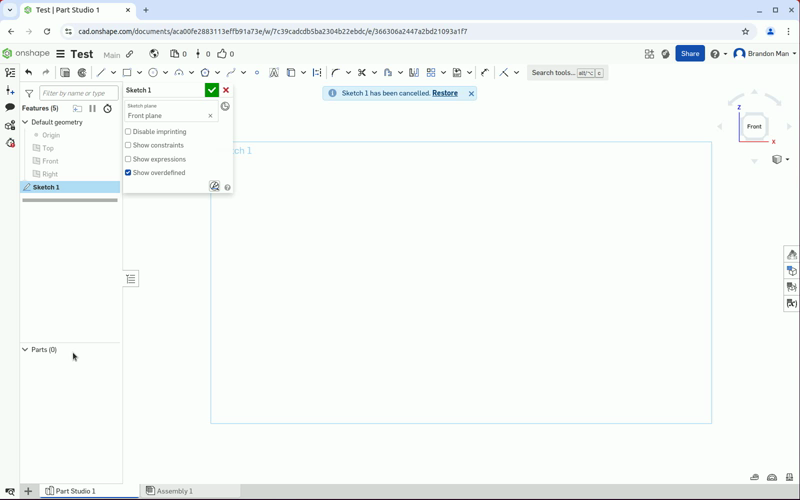
key(l)
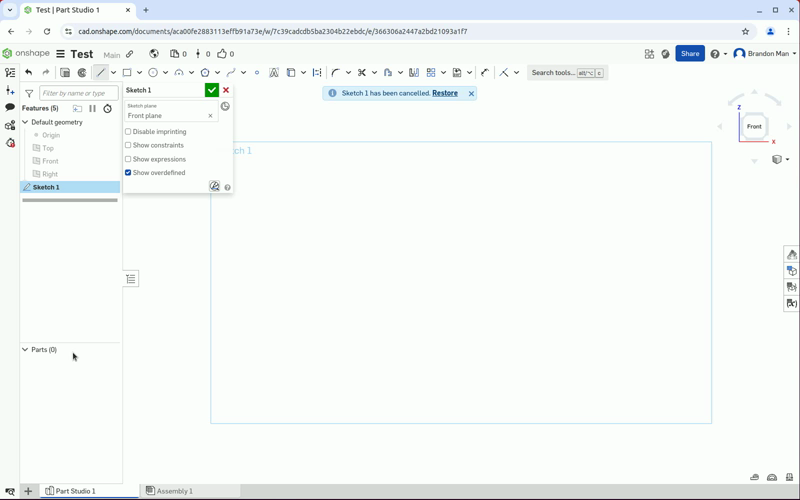
key_down(shift)
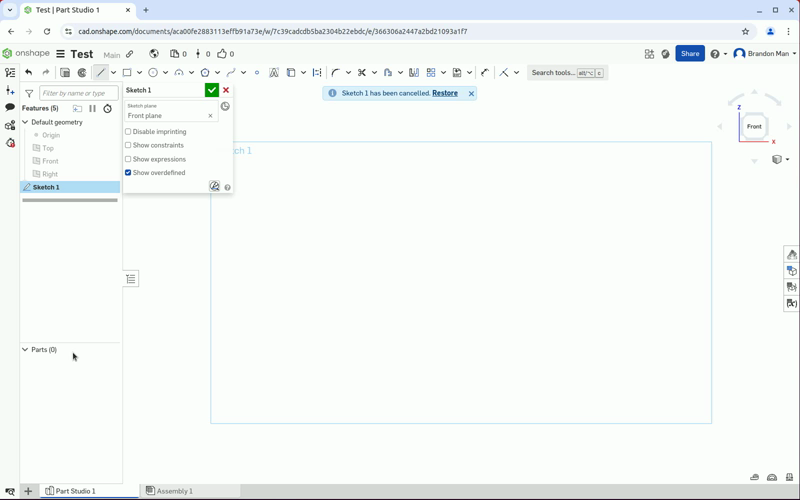
mouse_move(357, 292)
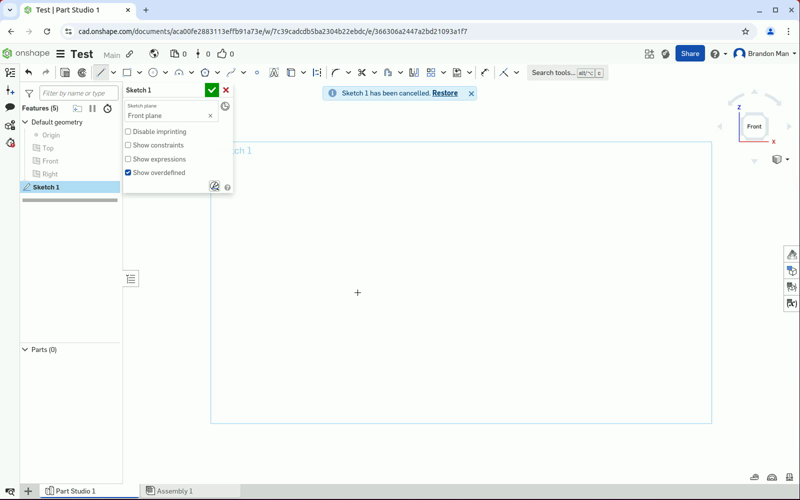
click(357, 292)
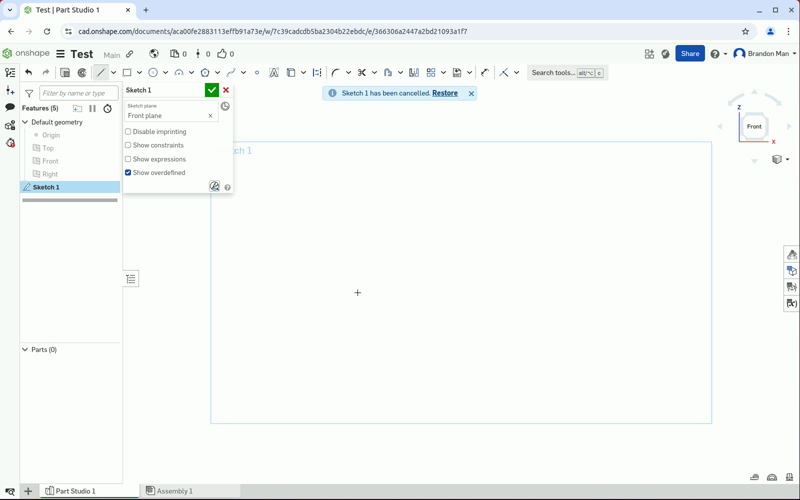
key_up(shift)
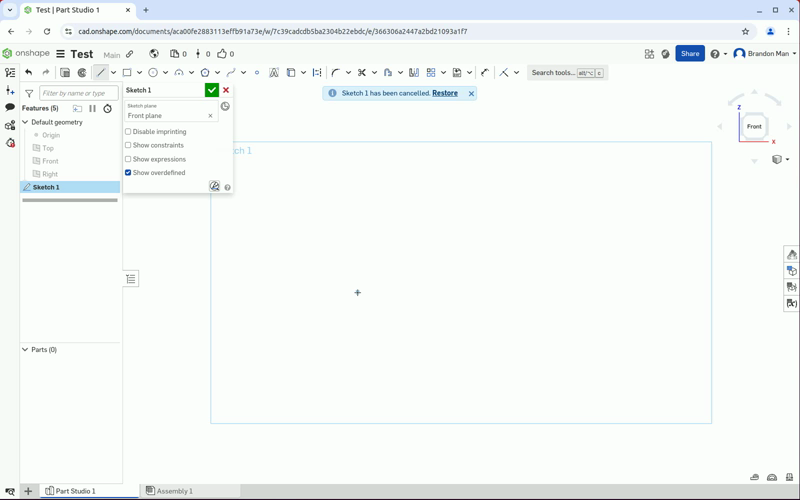
key_down(shift)
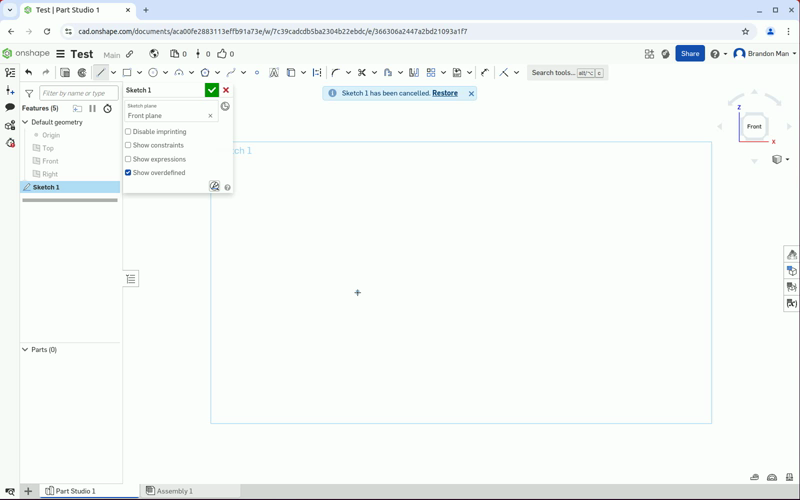
mouse_move(464, 292)
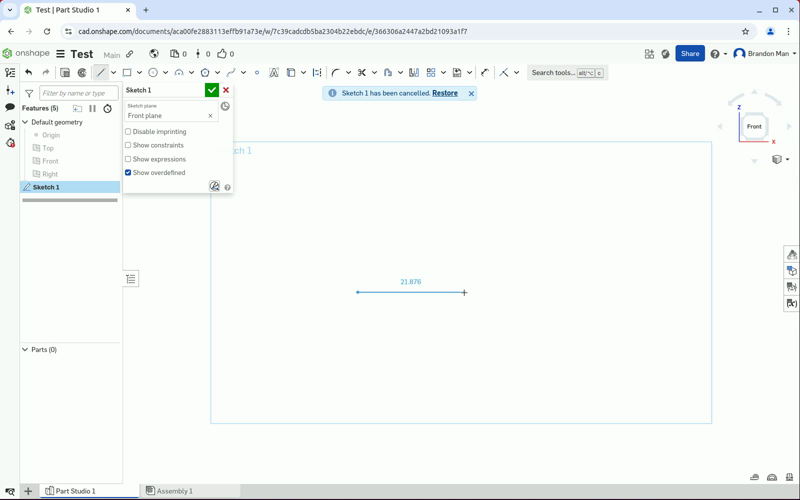
click(464, 292)
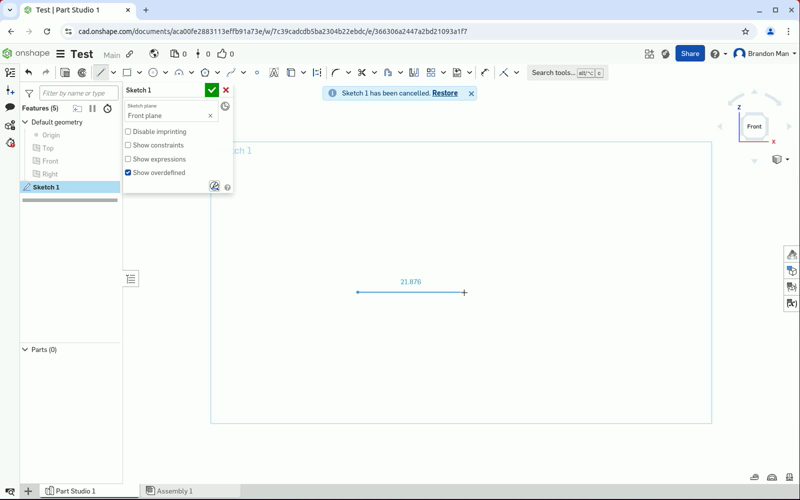
key_up(shift)
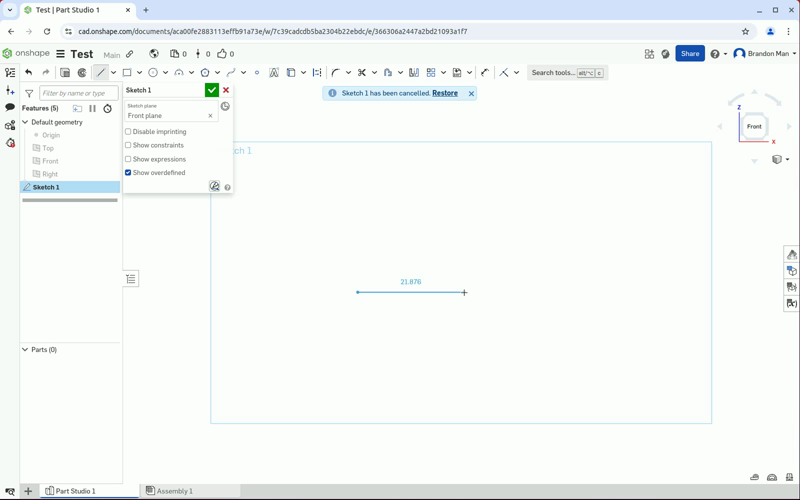
key(esc)
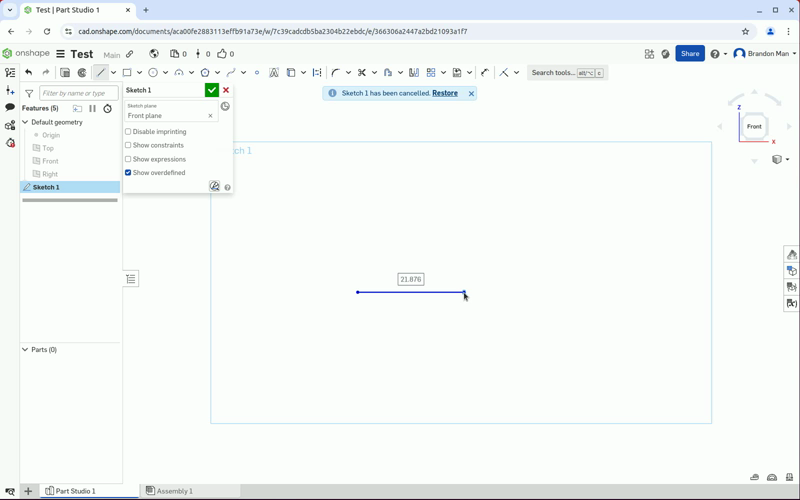
key(a)
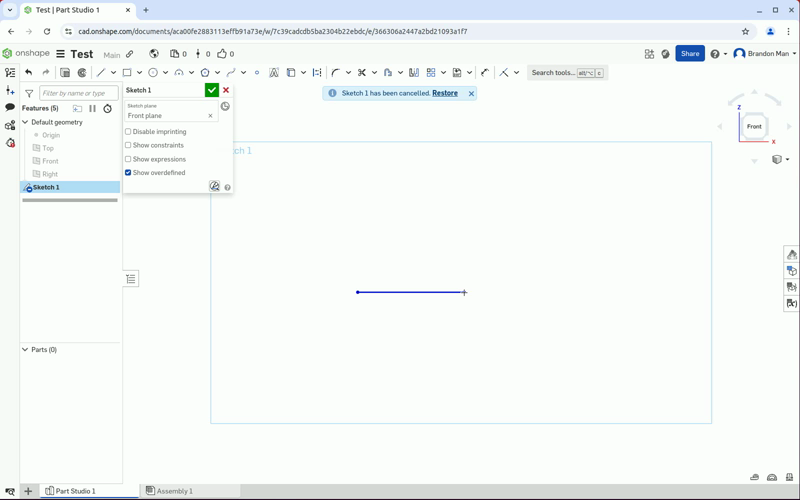
mouse_move(464, 292)
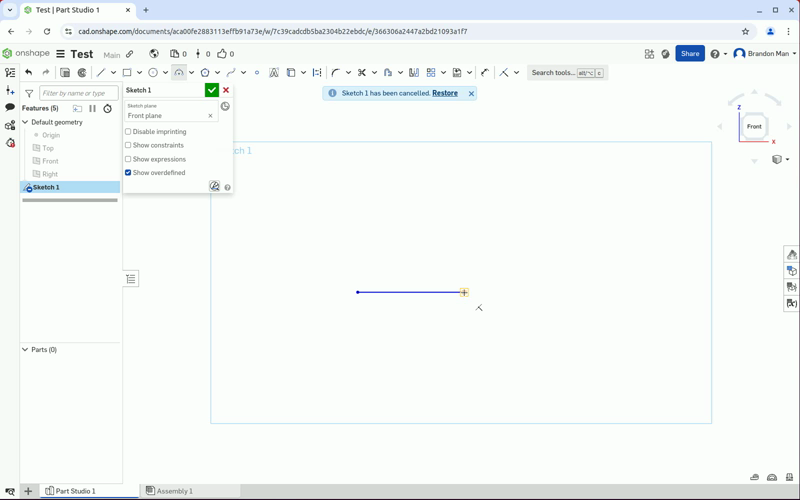
click(464, 292)
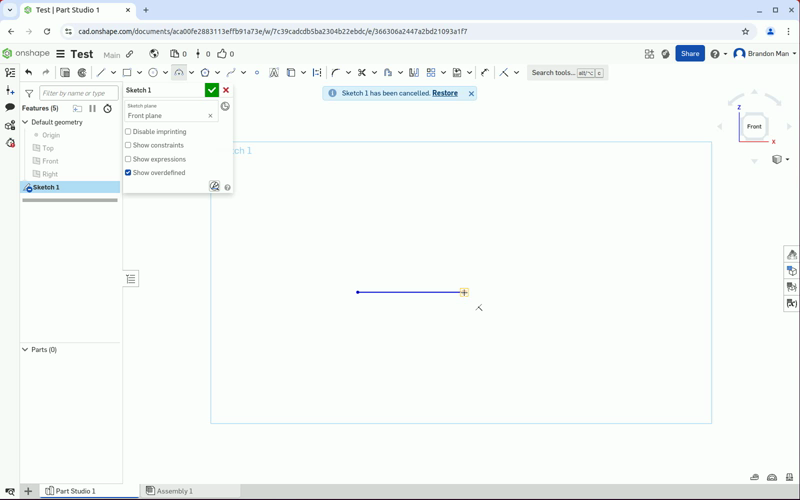
key_down(shift)
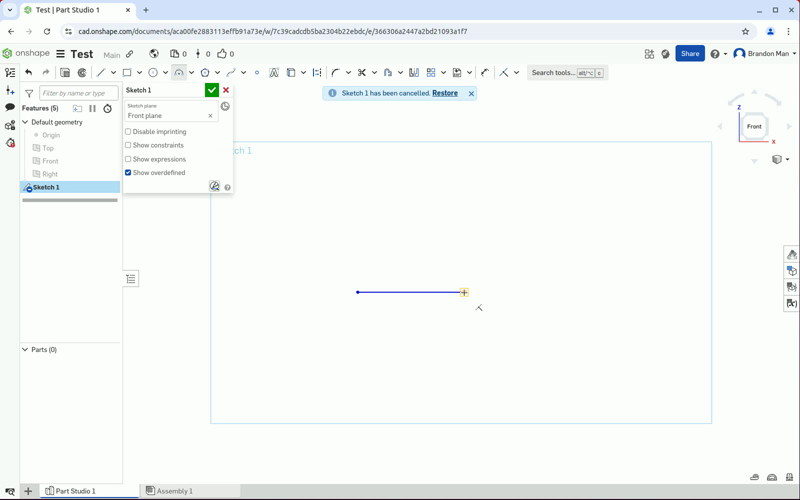
mouse_move(464, 274)
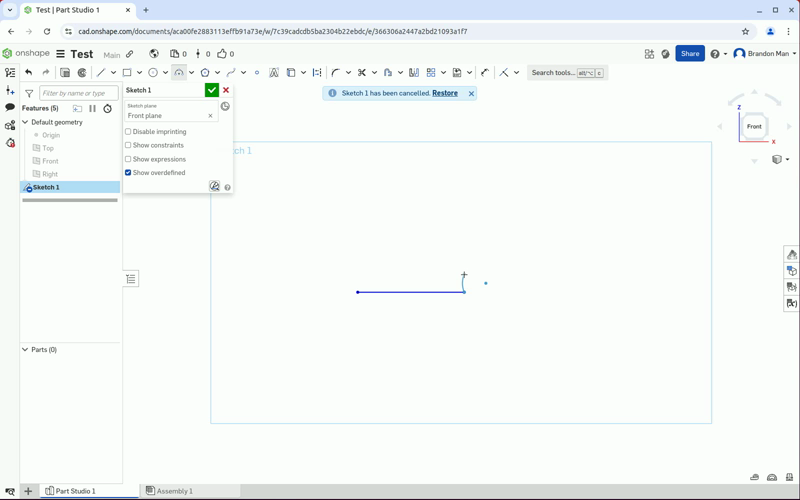
click(464, 274)
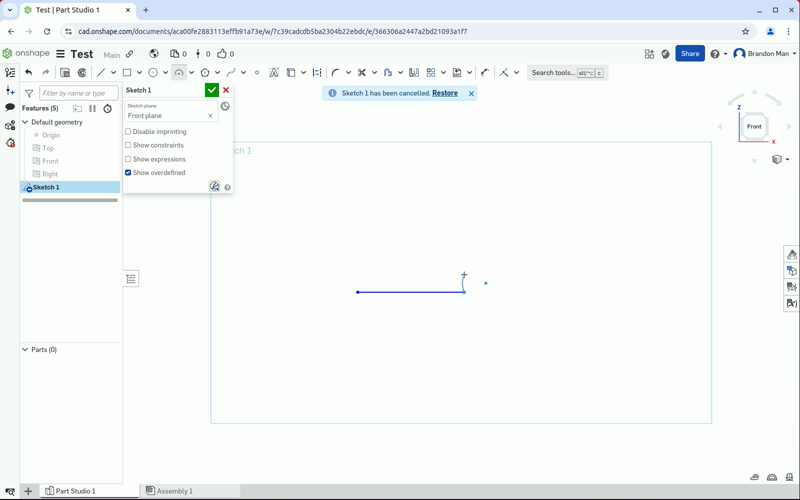
mouse_move(455, 283)
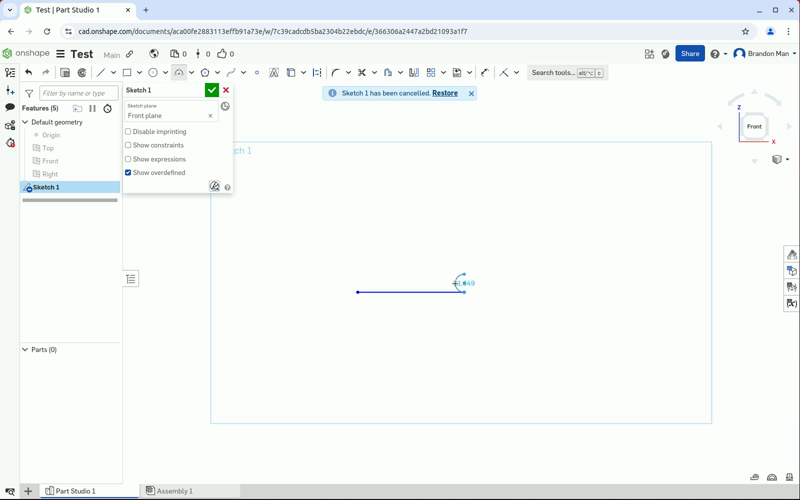
click(455, 283)
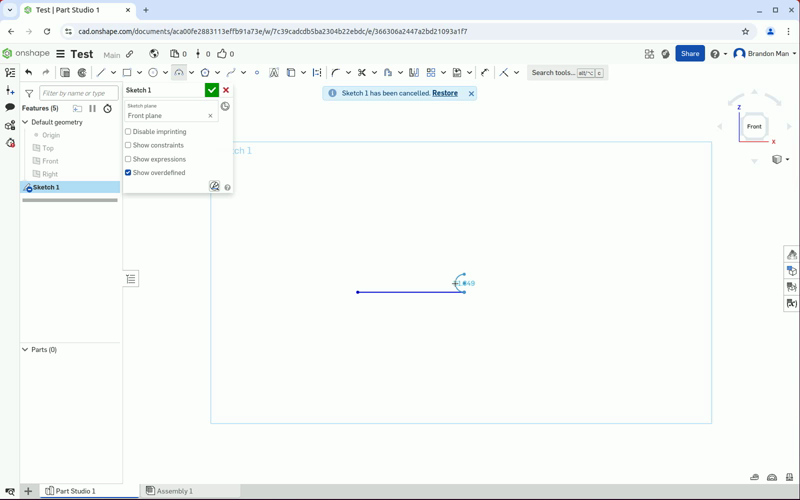
key_up(shift)
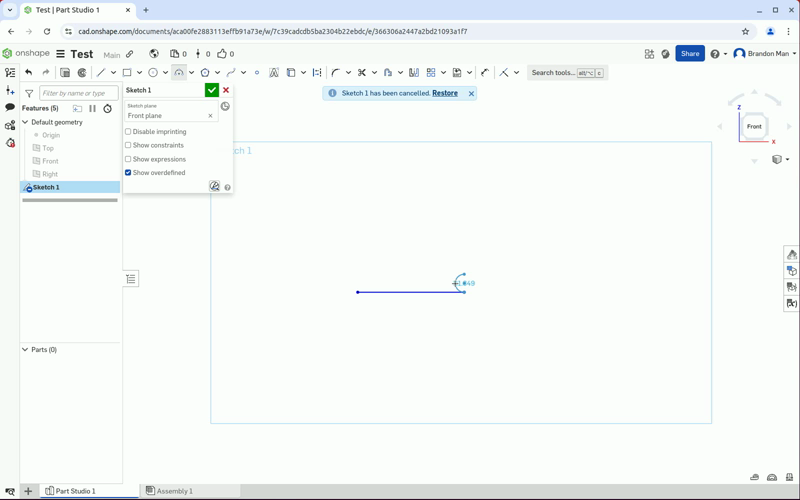
key(esc)
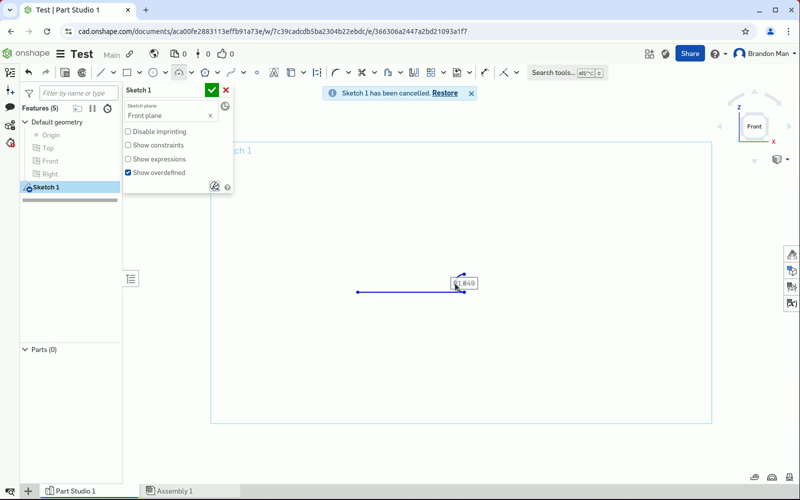
key(l)
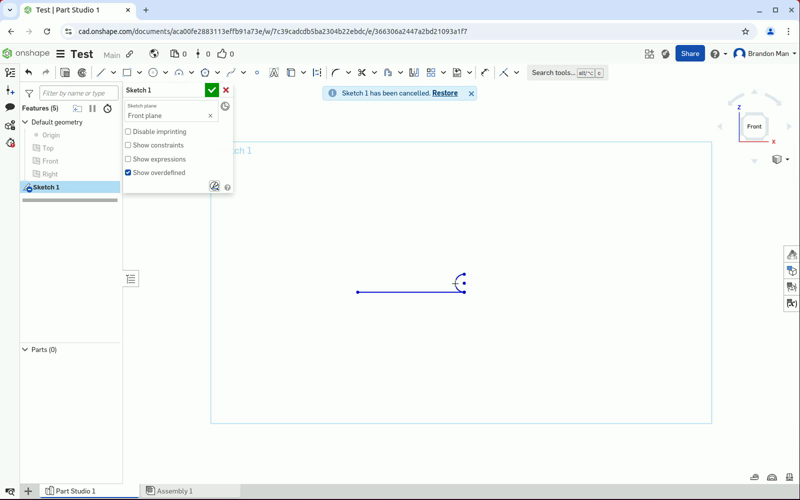
mouse_move(464, 274)
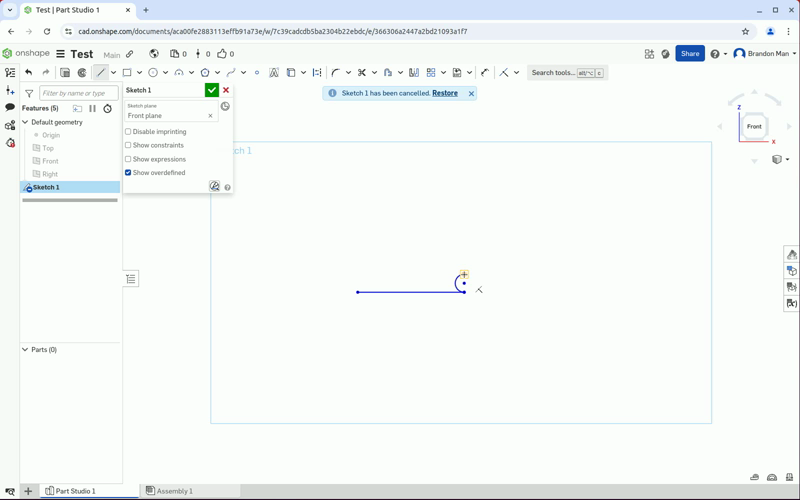
click(464, 274)
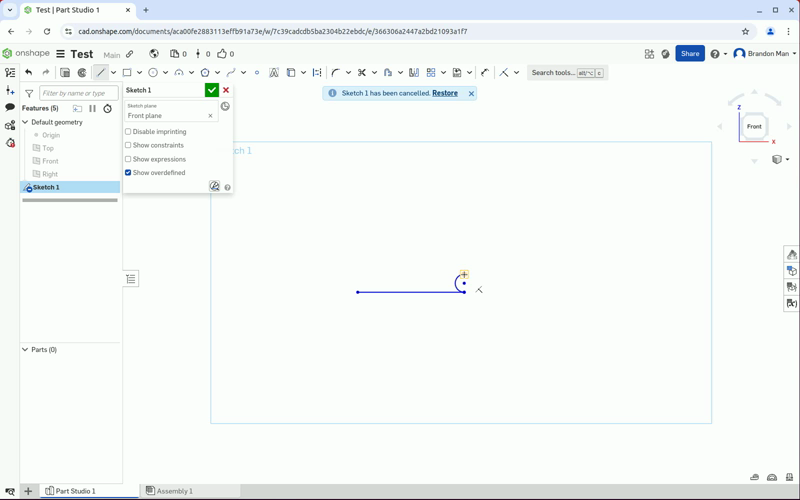
key_down(shift)
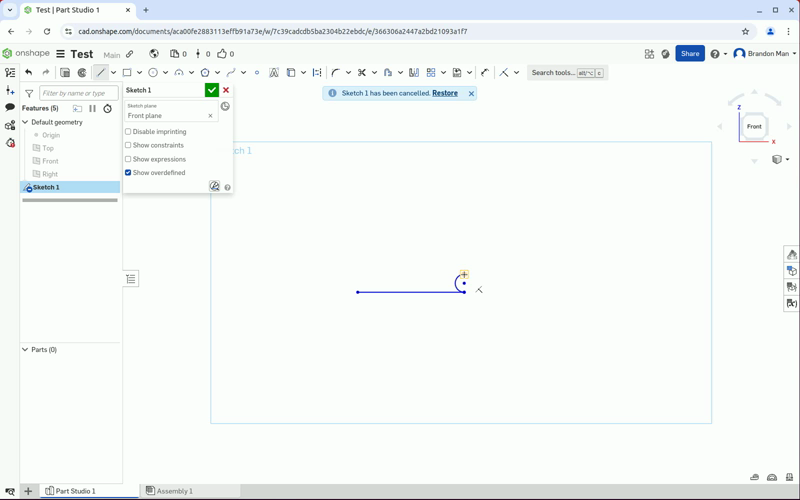
mouse_move(357, 274)
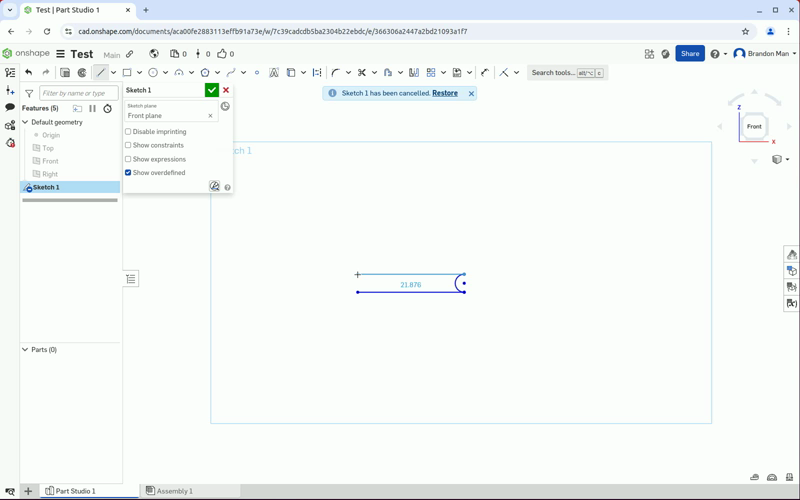
click(357, 274)
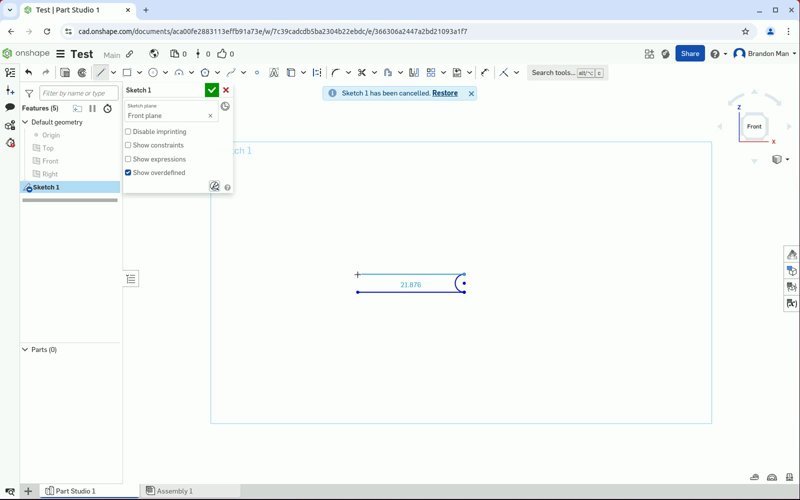
key_up(shift)
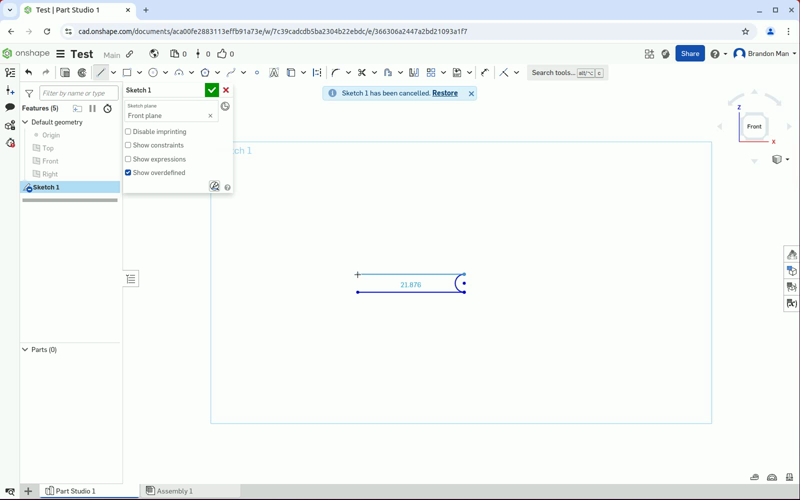
key(esc)
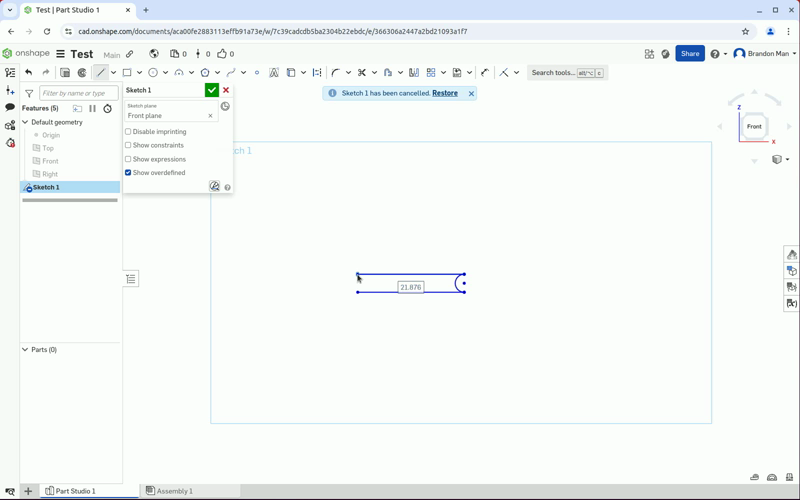
key(a)
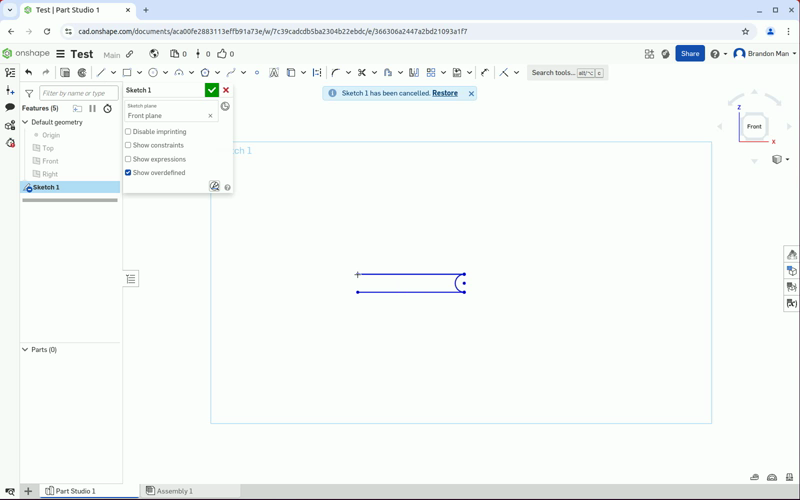
mouse_move(357, 274)
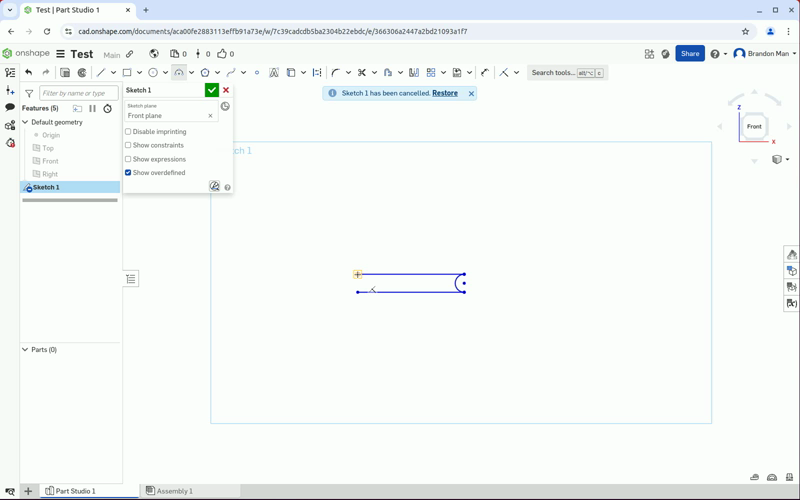
click(357, 274)
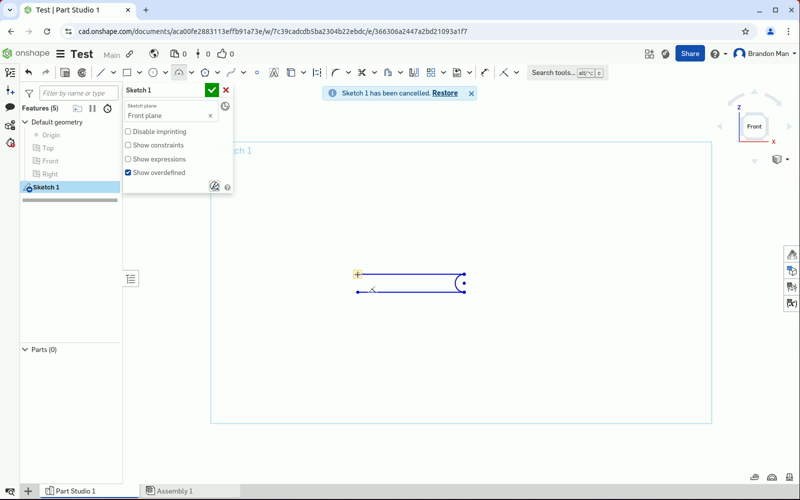
mouse_move(357, 292)
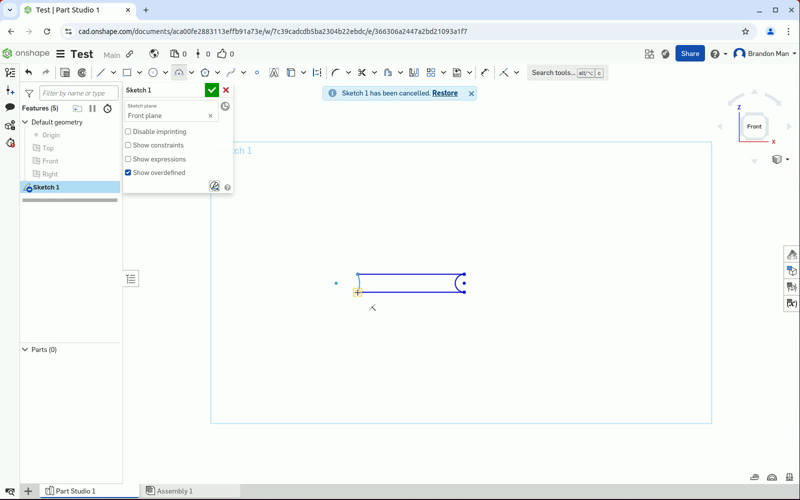
click(357, 292)
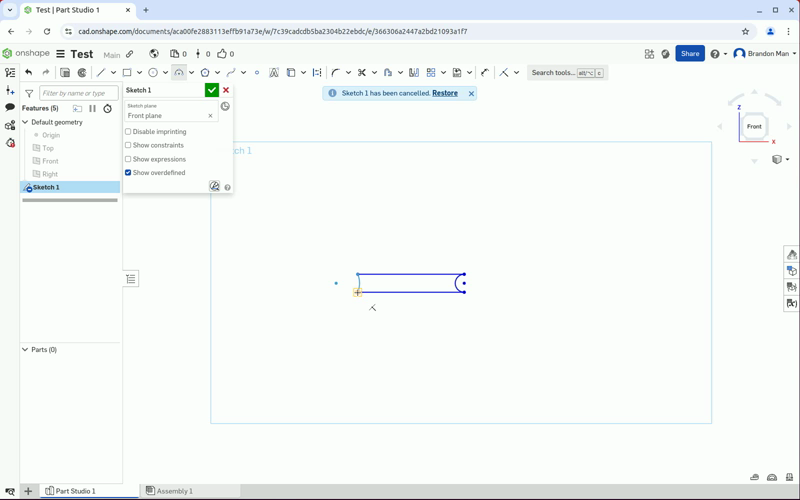
key_down(shift)
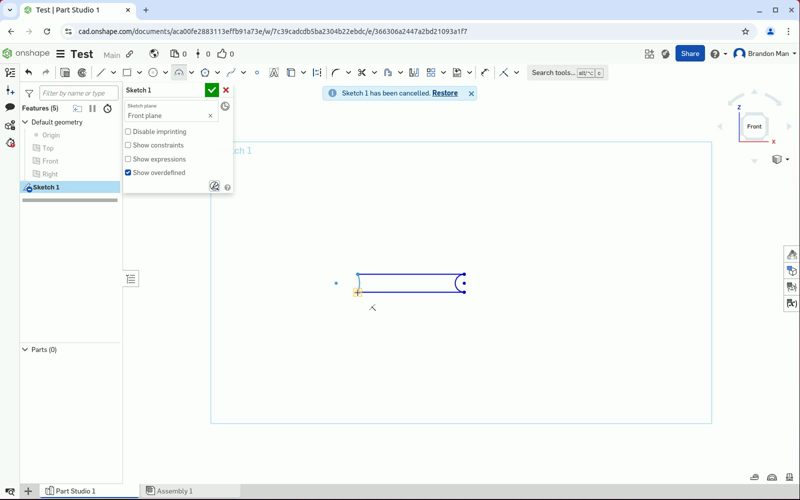
mouse_move(366, 283)
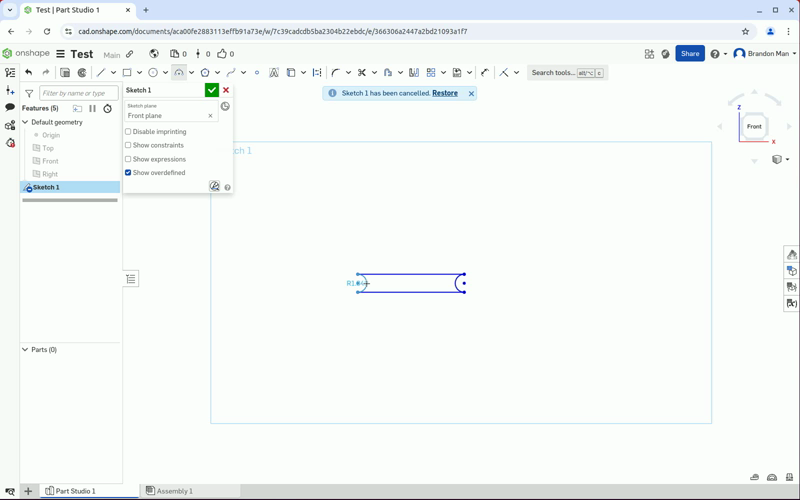
click(366, 283)
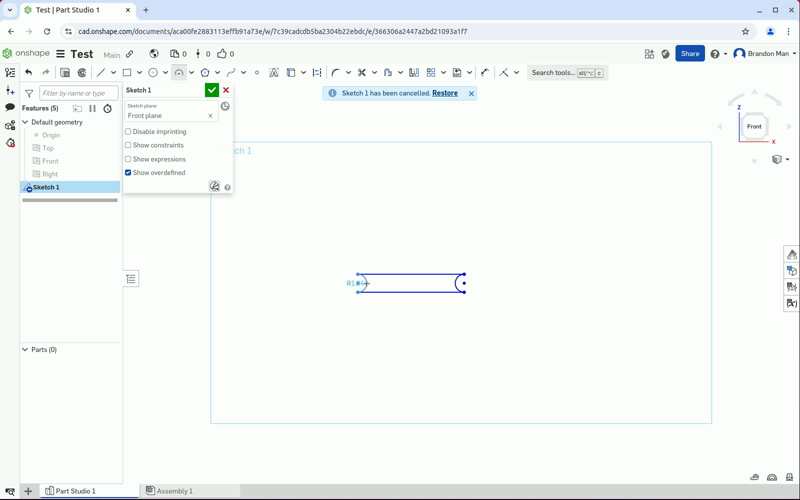
key_up(shift)
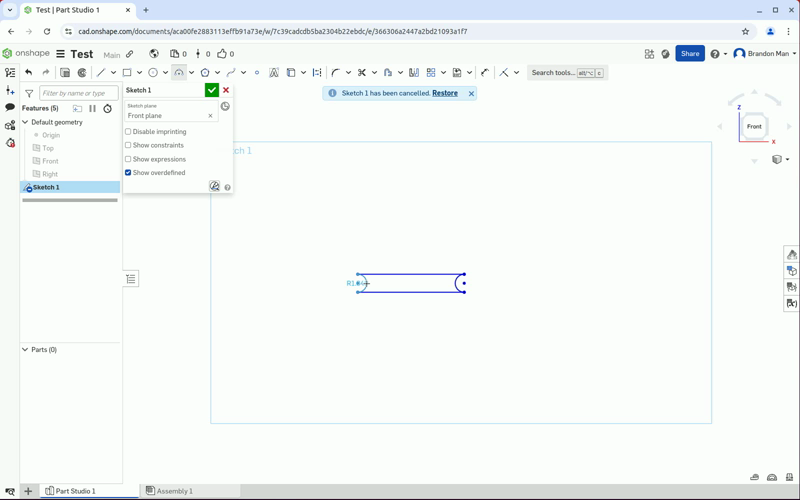
key(esc)
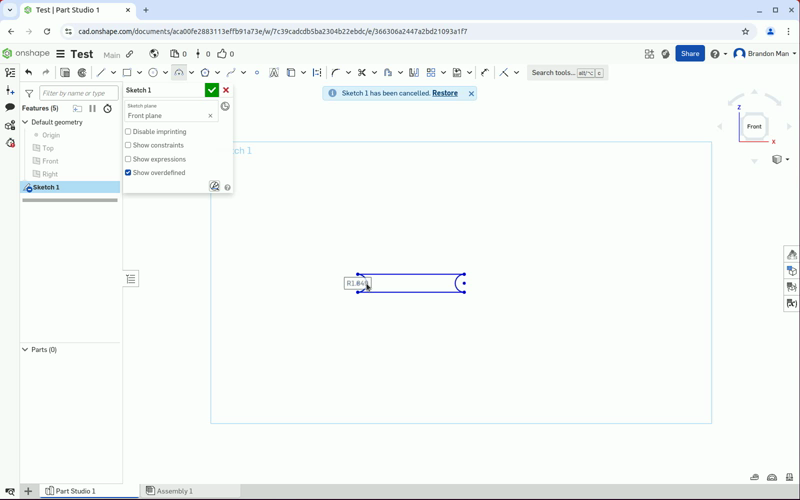
mouse_move(422, 285)
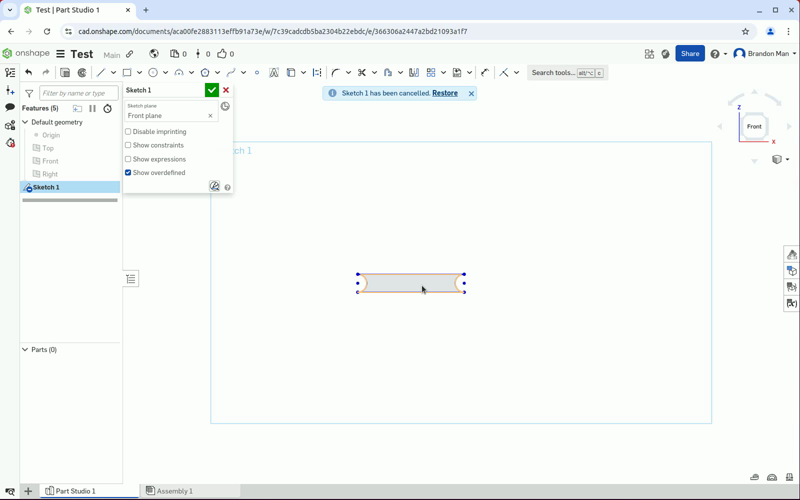
scroll(6)
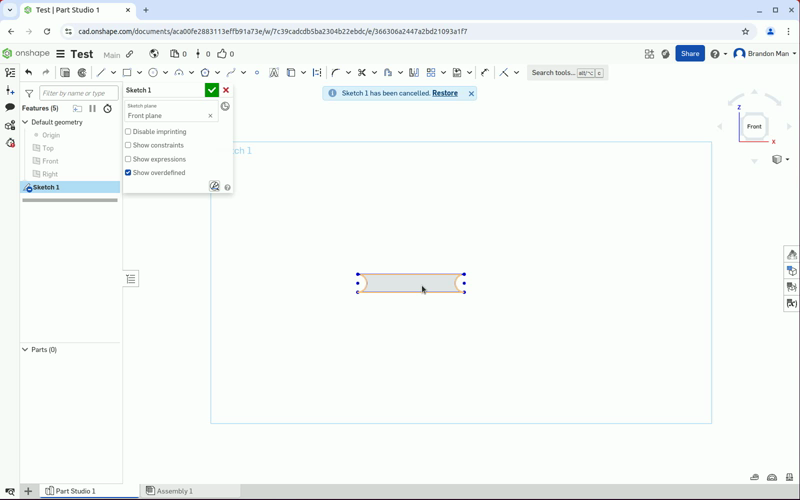
scroll(6)
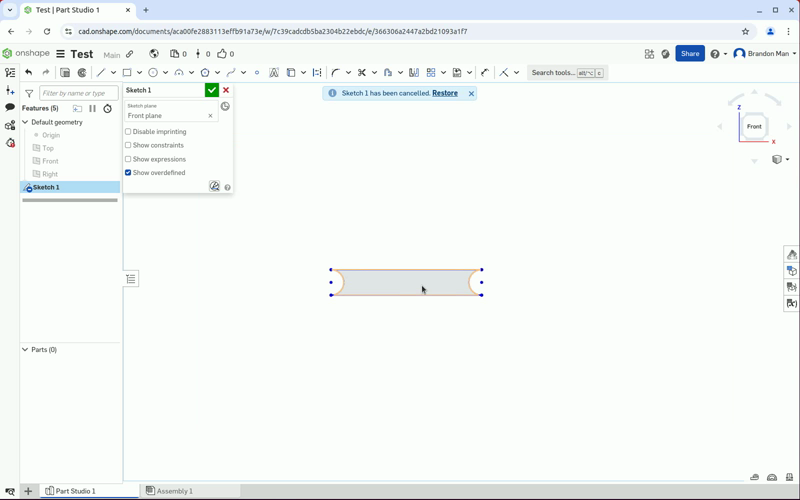
scroll(6)
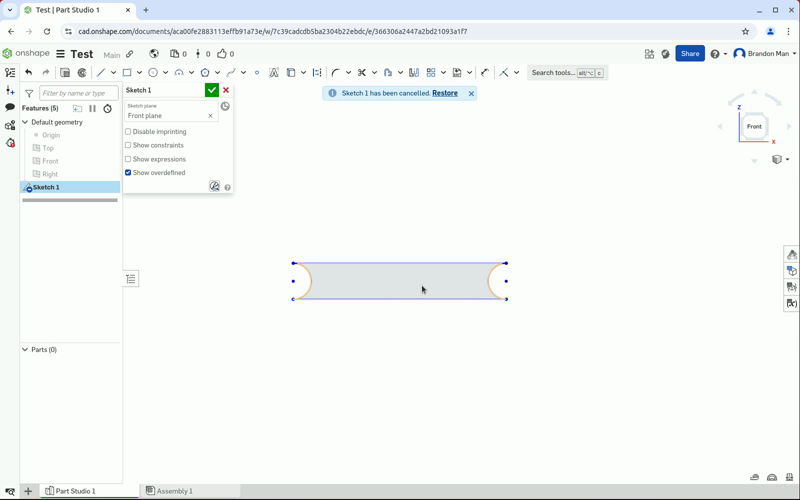
scroll(6)
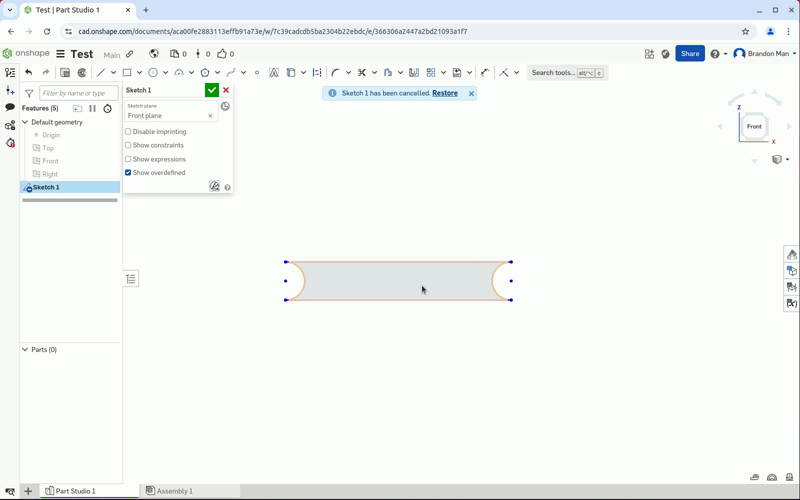
scroll(6)
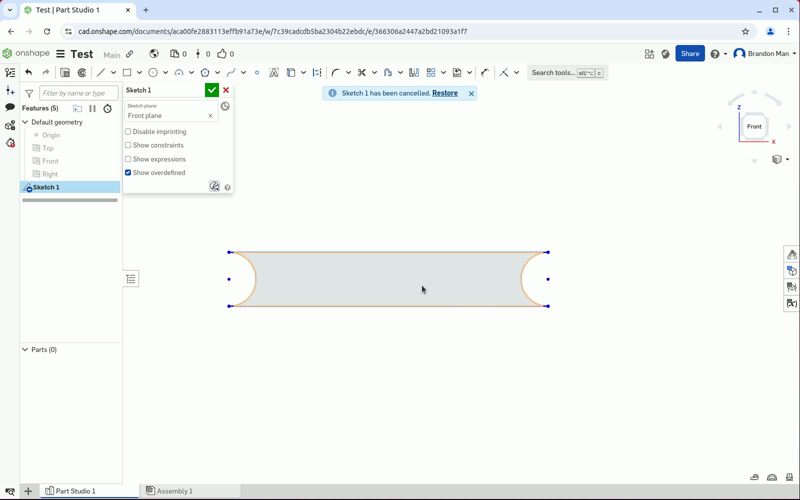
scroll(6)
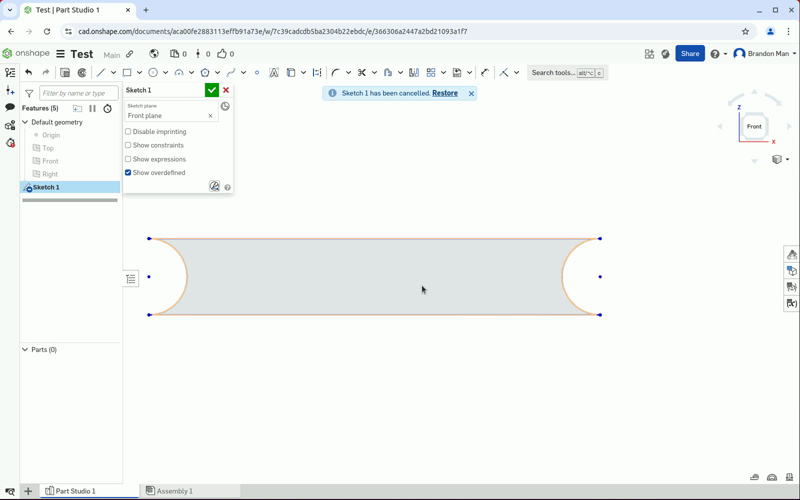
scroll(6)
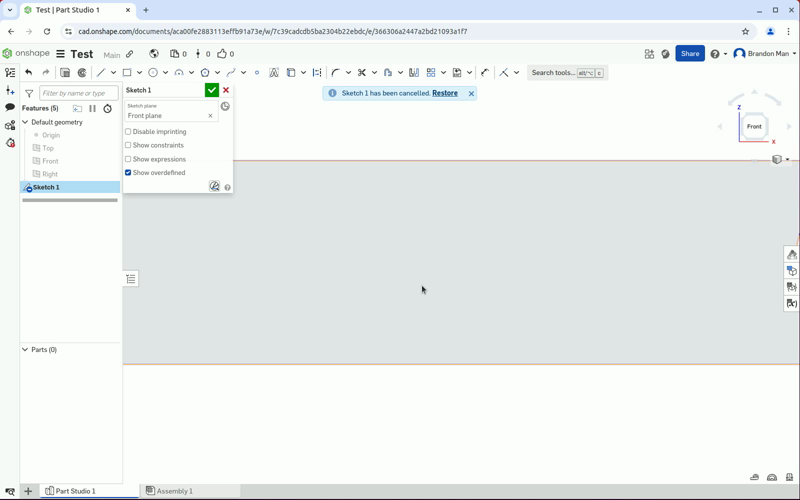
click(422, 285)
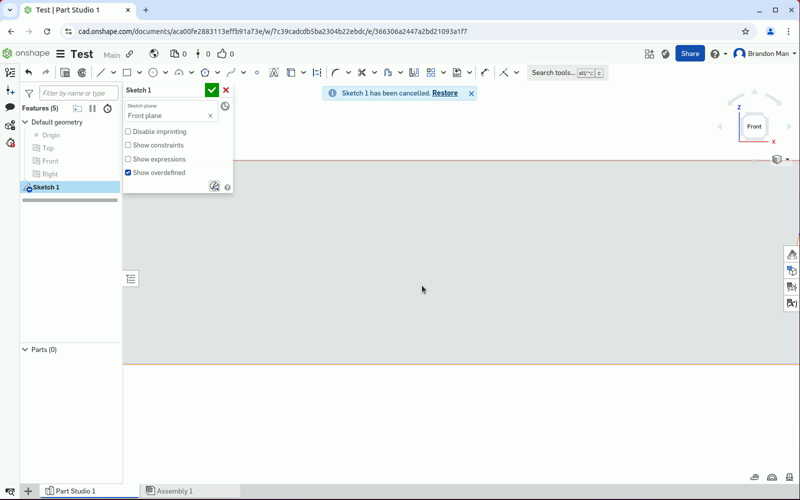
scroll(-6)
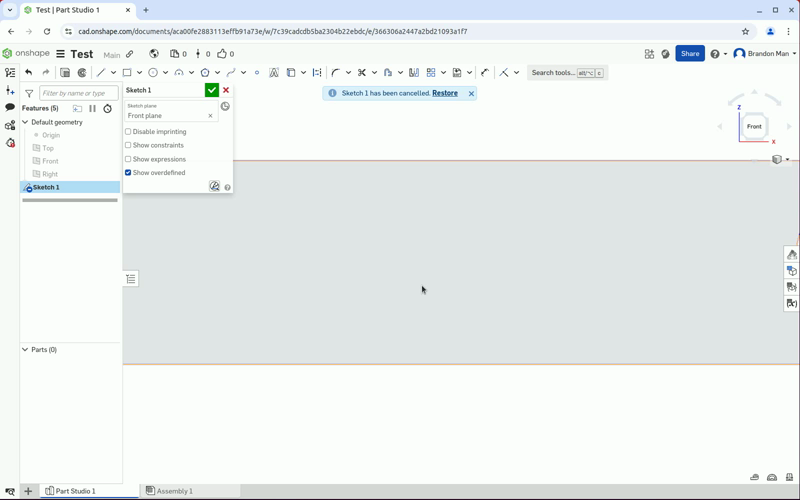
scroll(-6)
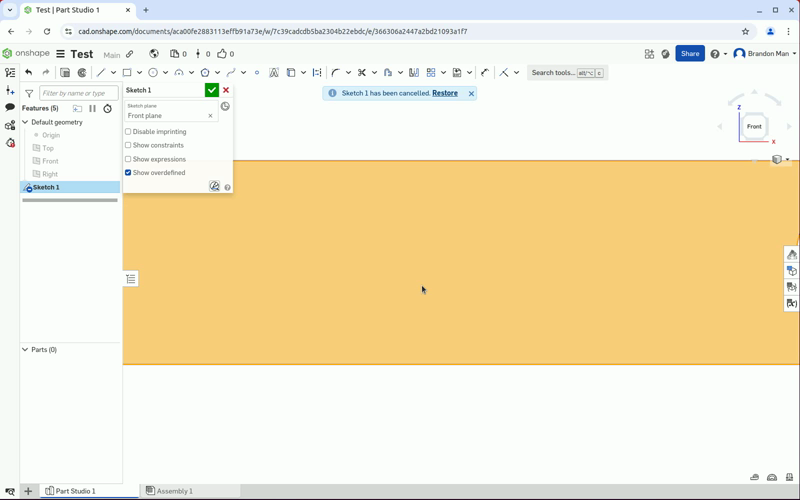
scroll(-6)
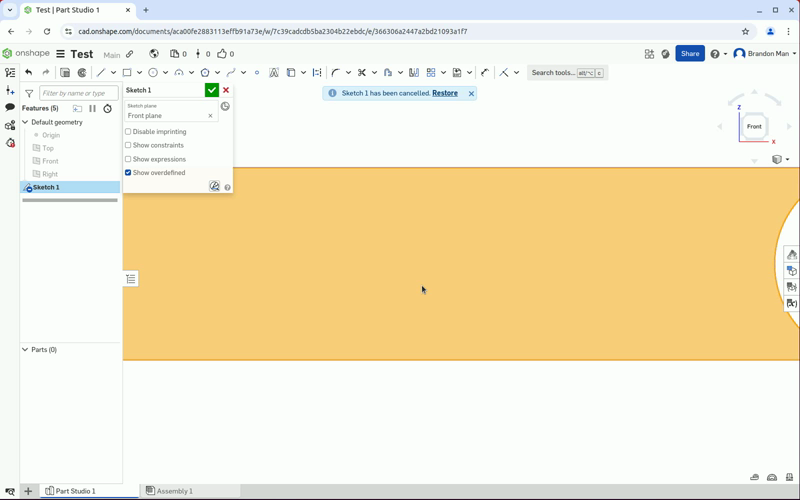
scroll(-6)
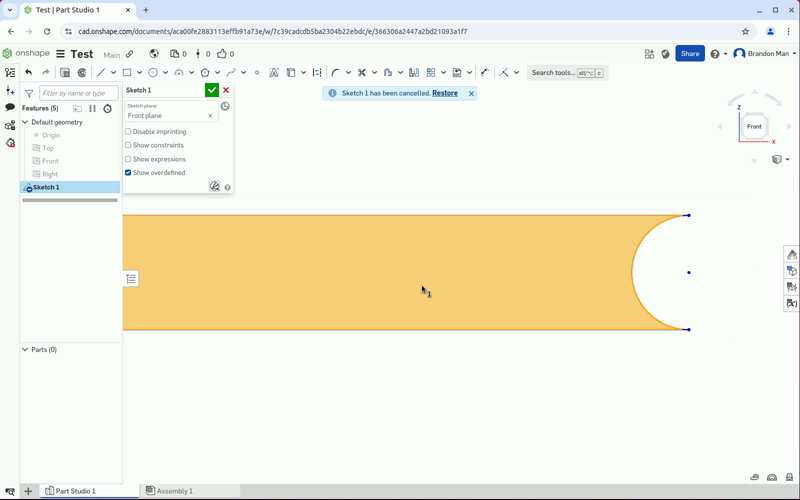
scroll(-6)
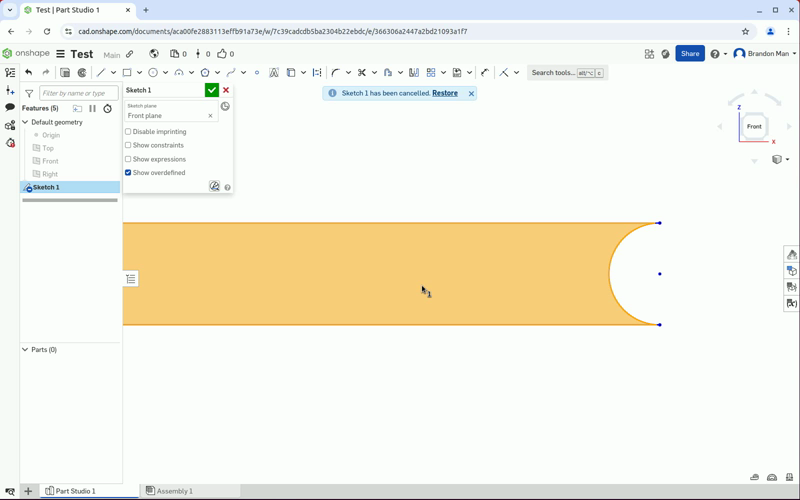
scroll(-6)
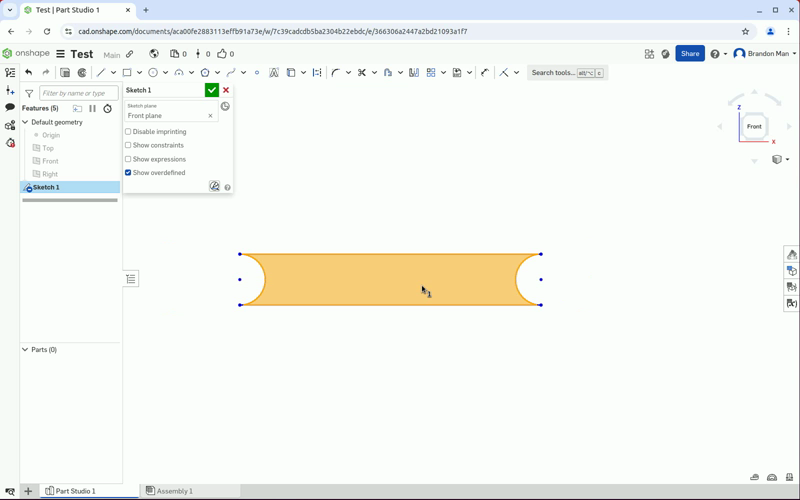
scroll(-6)
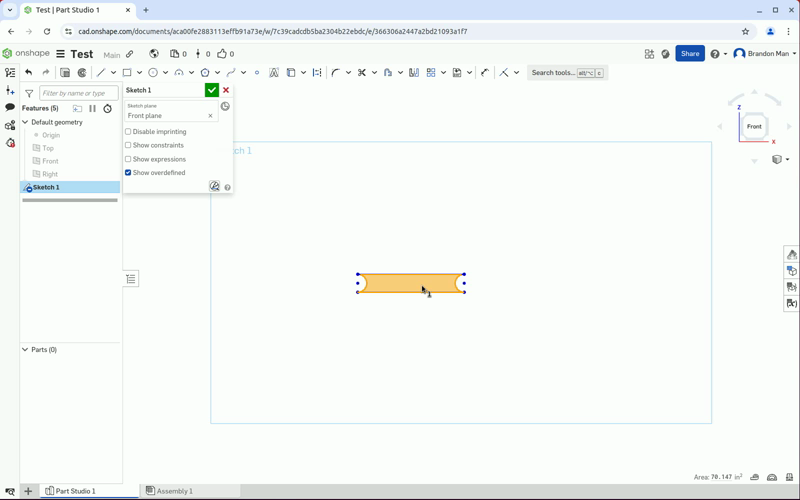
mouse_move(73, 352)
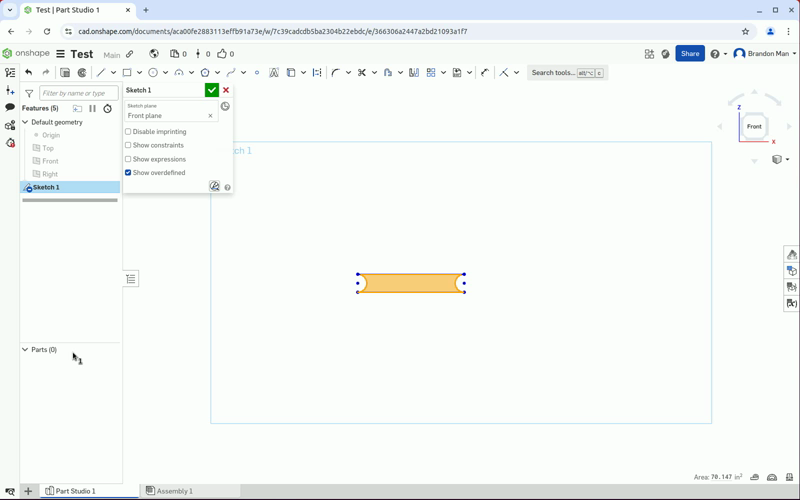
key(shift+y)
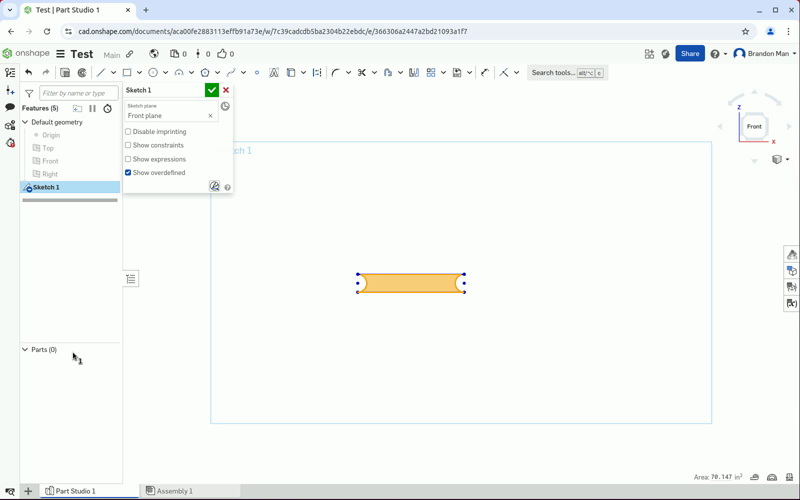
key(shift+e)
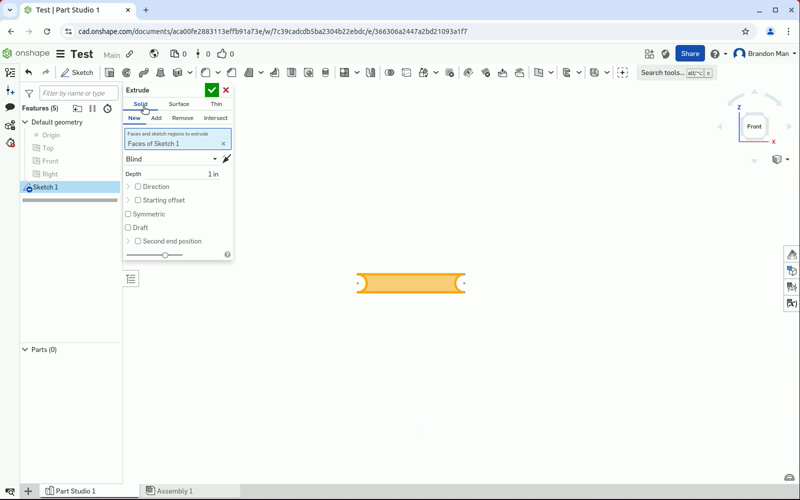
mouse_move(143, 106)
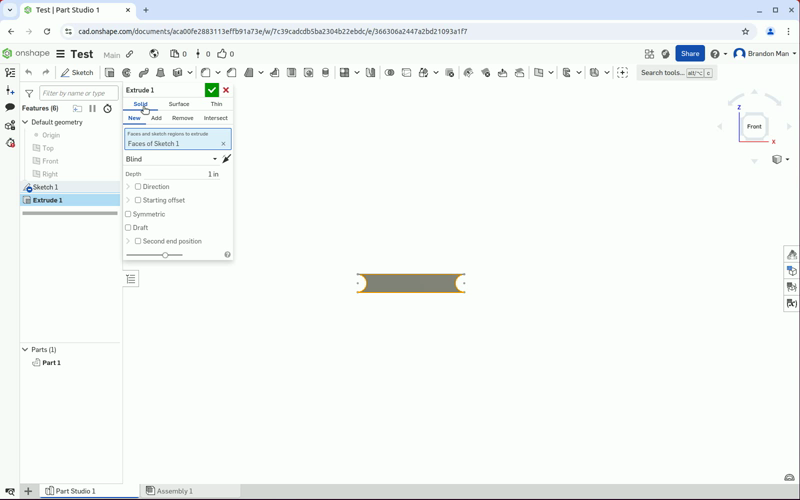
click(143, 106)
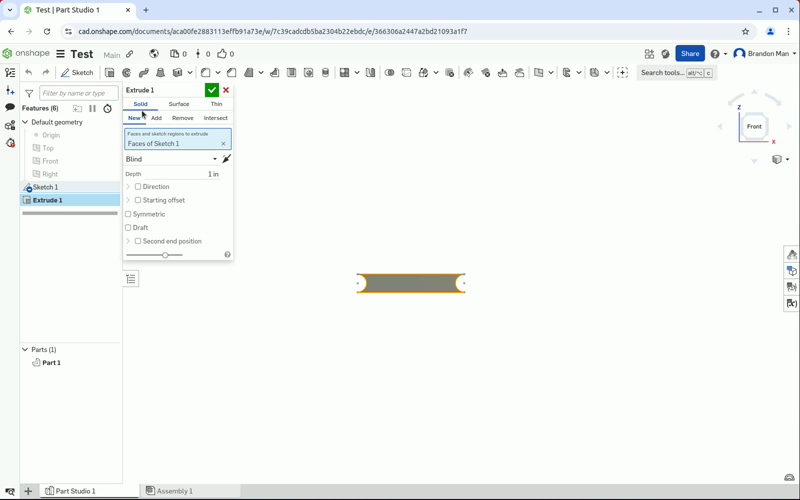
mouse_move(137, 120)
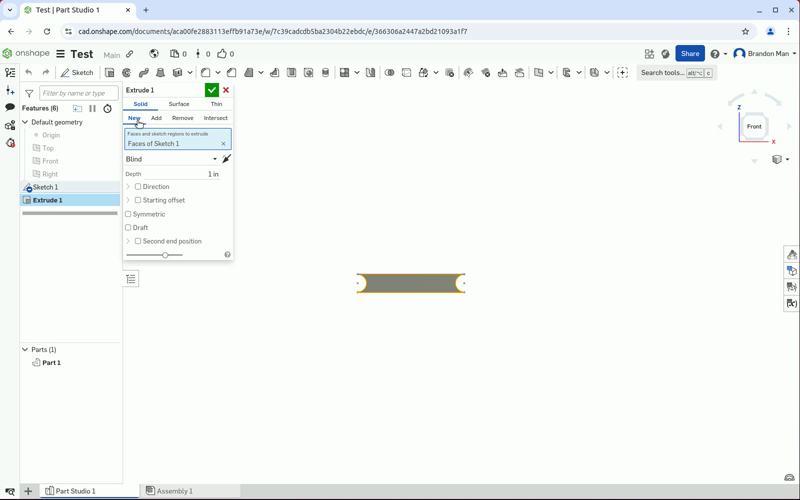
click(137, 120)
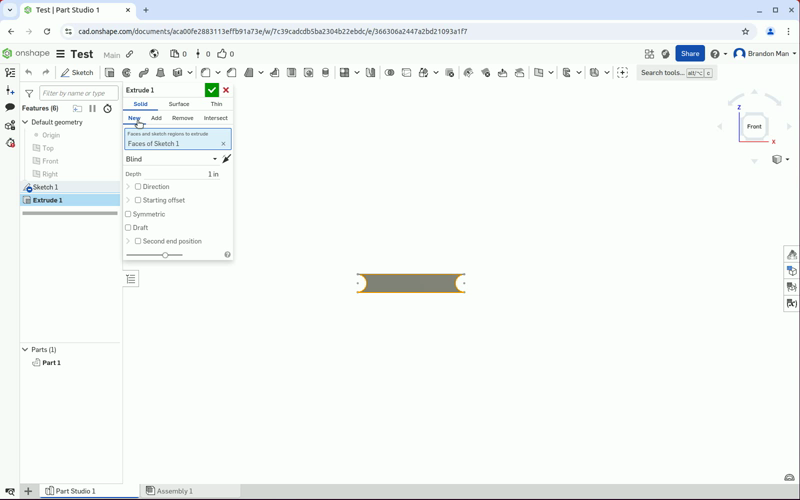
key(tab, 4)
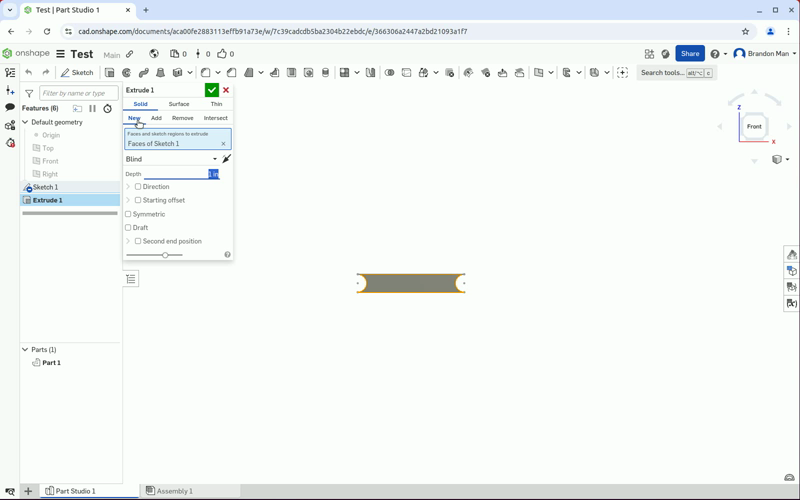
text(1.204)
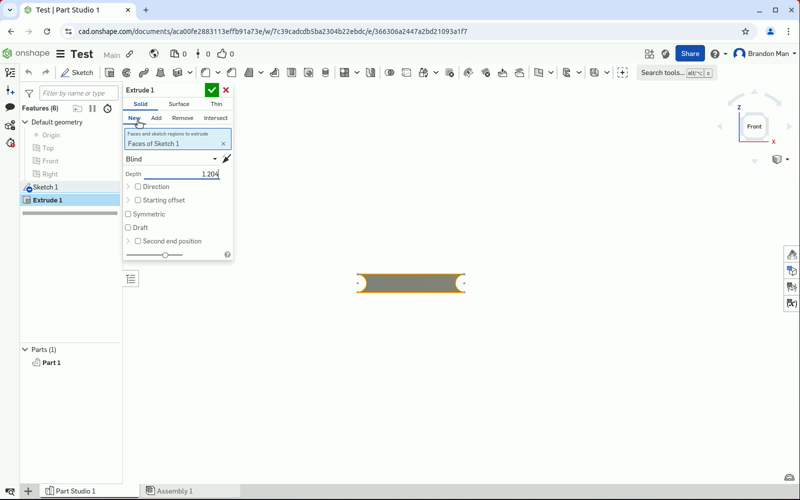
key(enter)
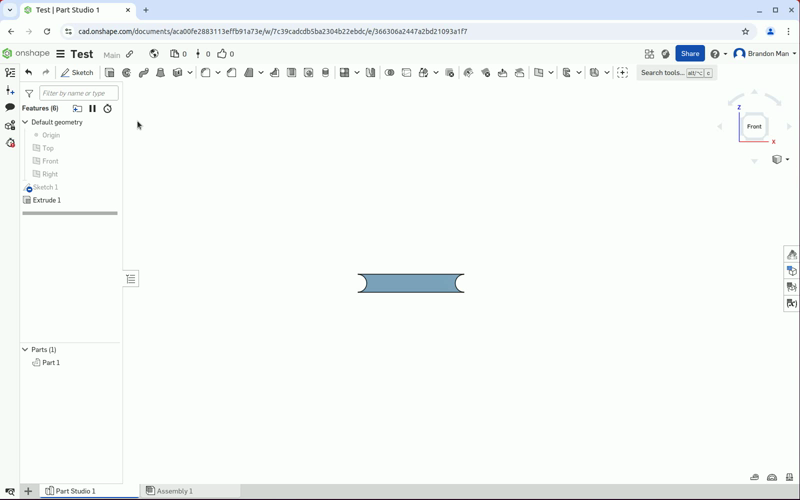
key(shift+h)
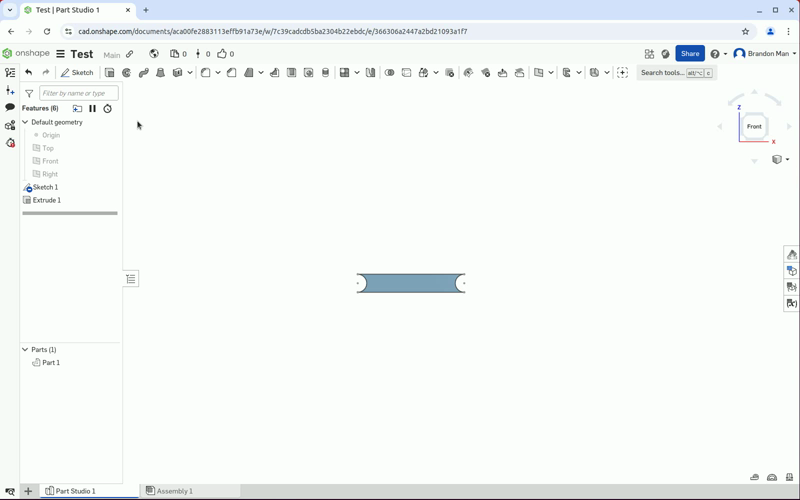
key(shift+h)
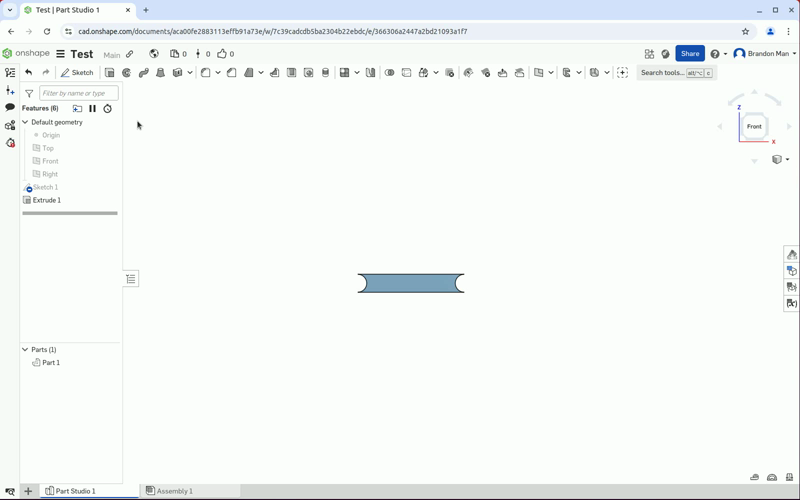
mouse_move(73, 189)
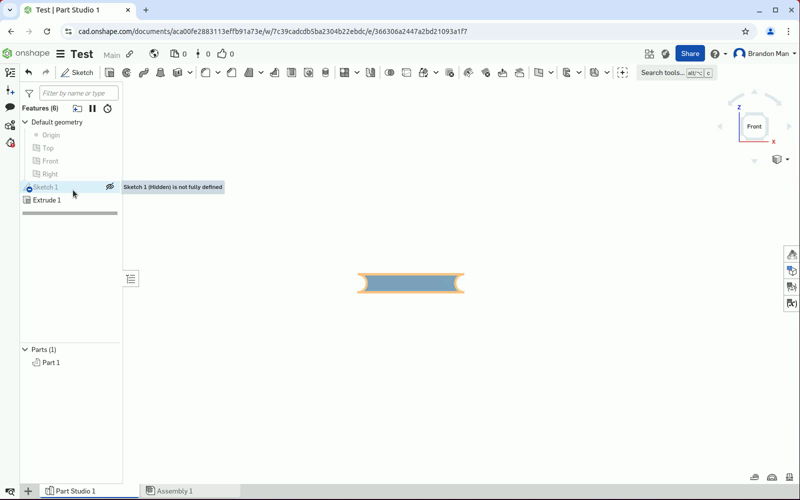
click(73, 189)
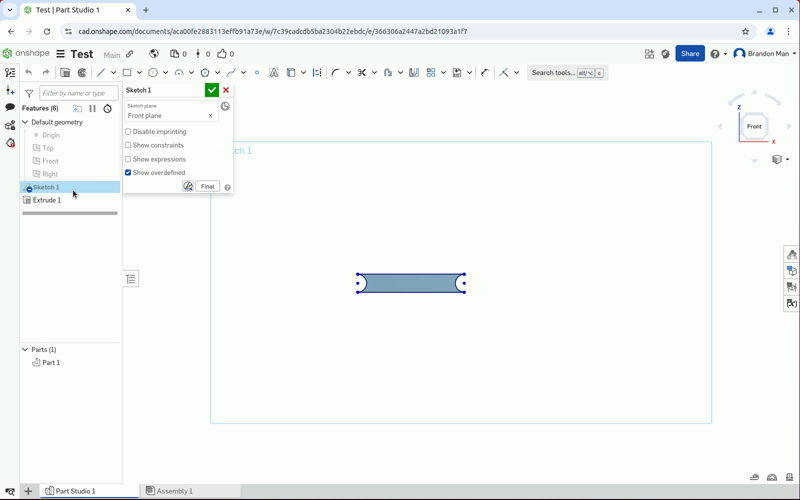
mouse_move(229, 92)
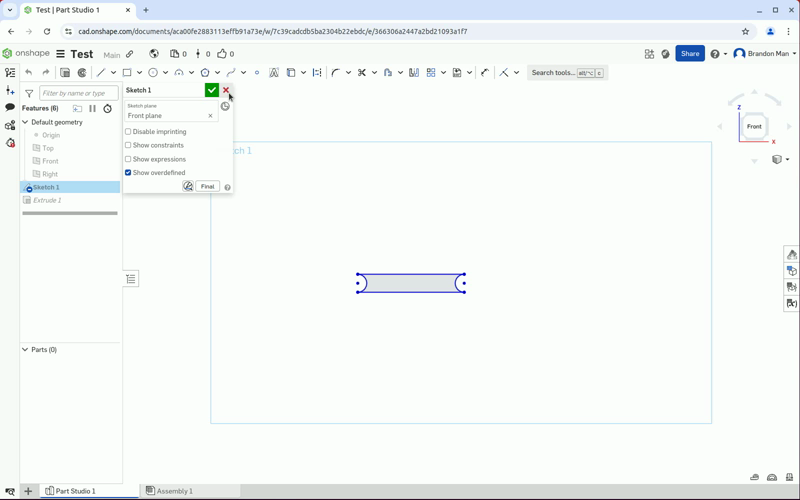
click(229, 92)
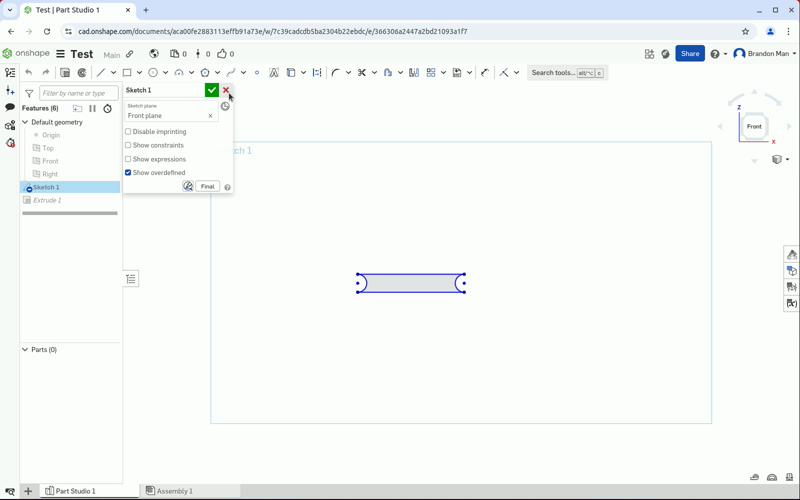
key(shift+s)
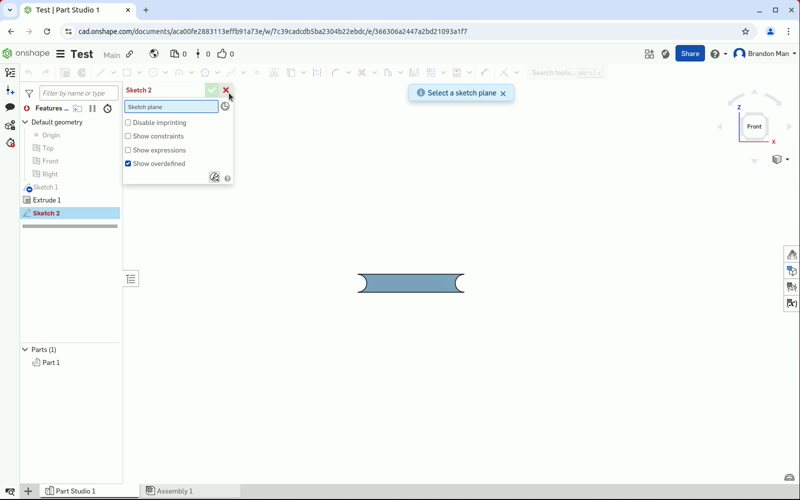
mouse_move(73, 163)
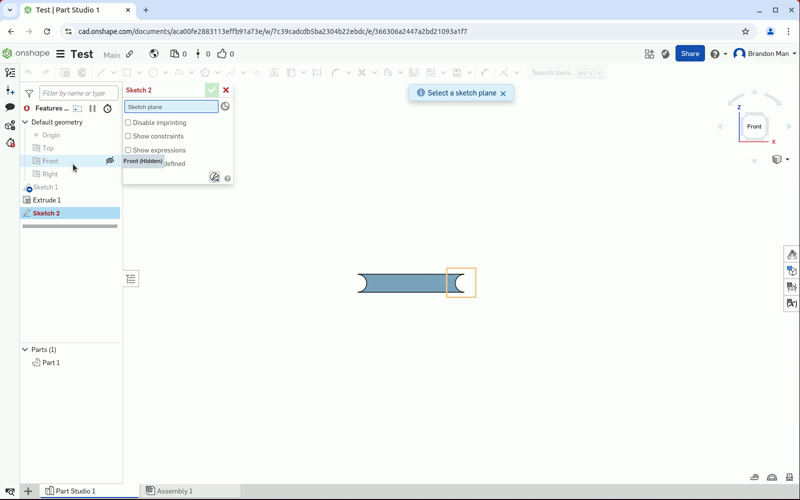
click(73, 163)
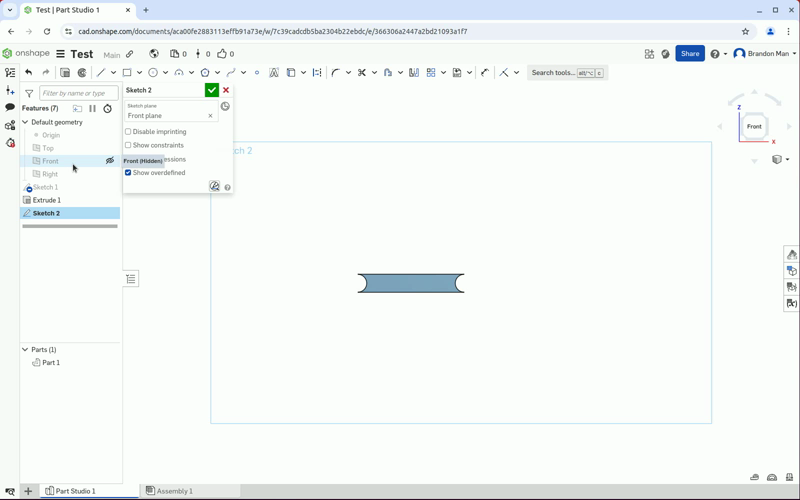
mouse_move(73, 352)
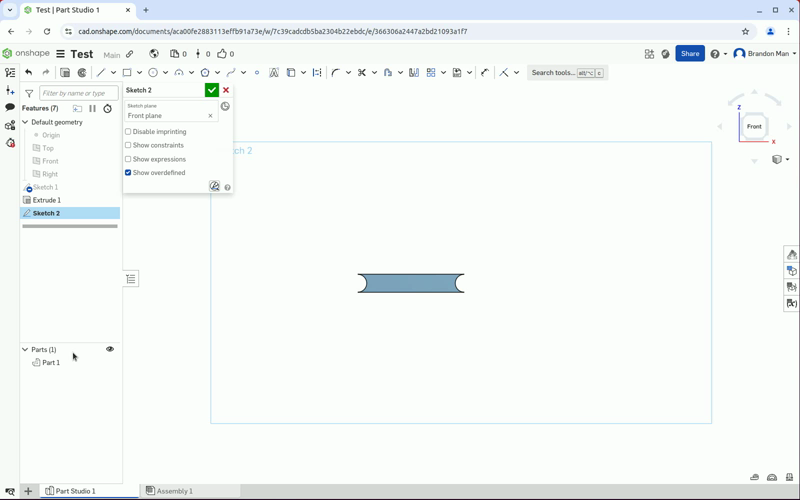
key(y)
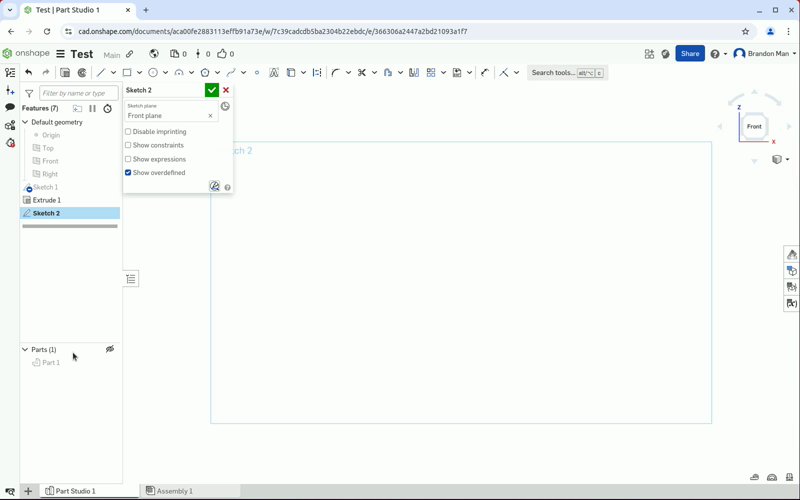
key(c)
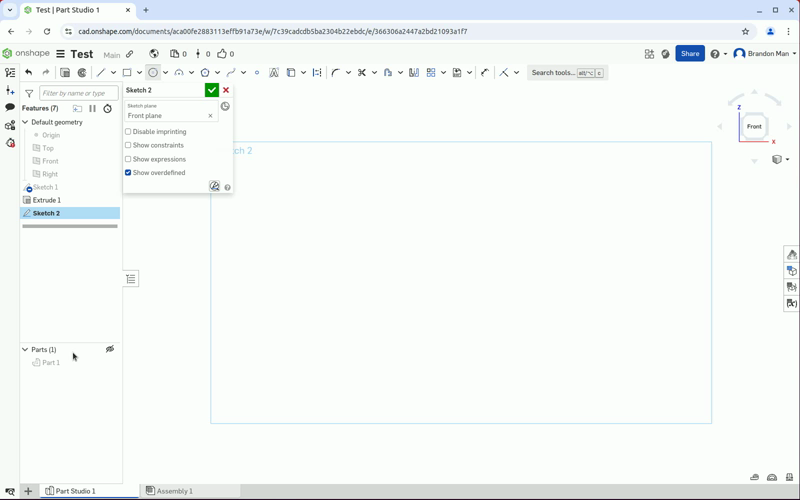
key_down(shift)
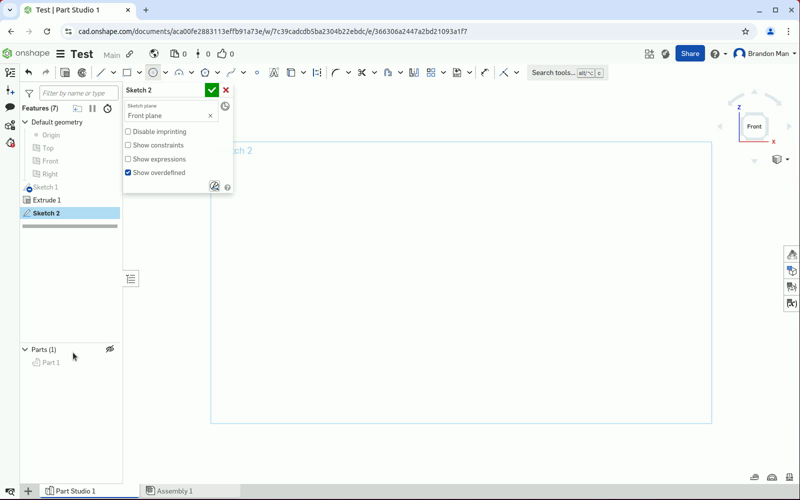
mouse_move(464, 282)
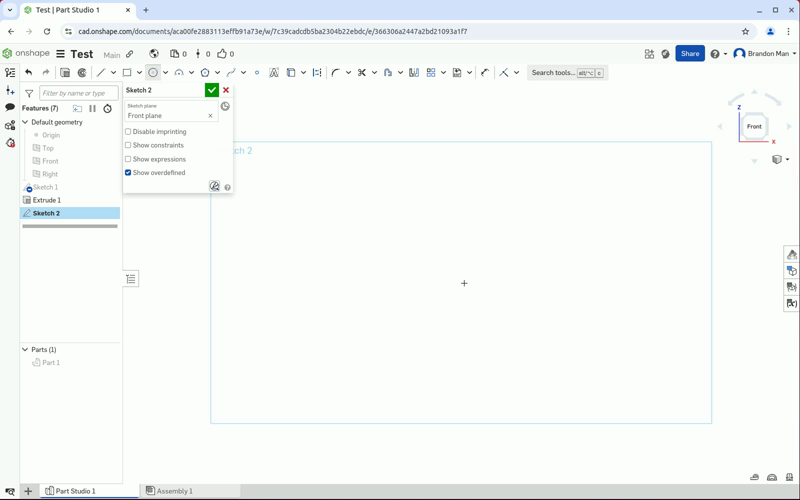
click(464, 282)
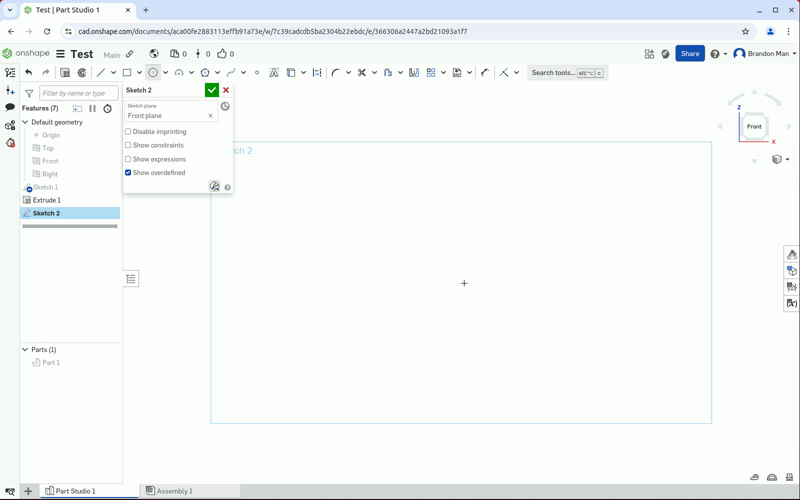
key_up(shift)
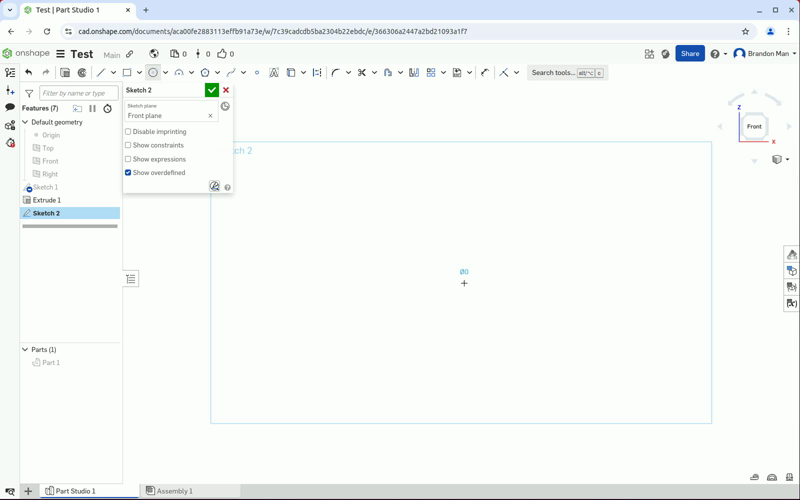
mouse_move(473, 282)
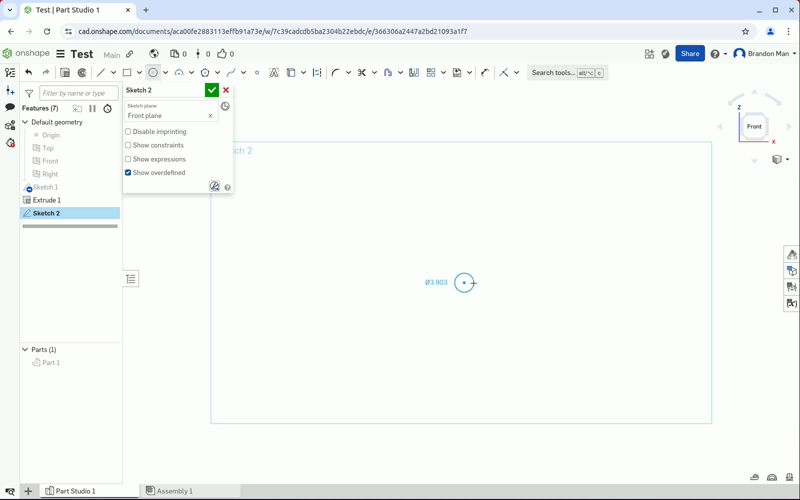
click(473, 282)
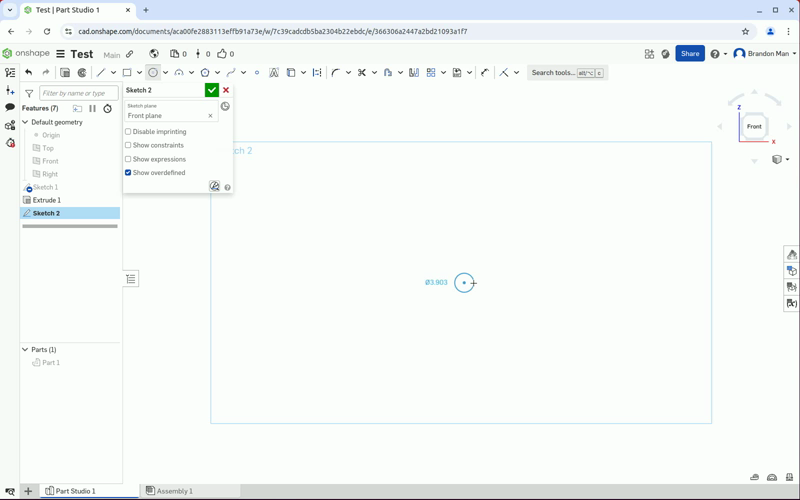
key(esc)
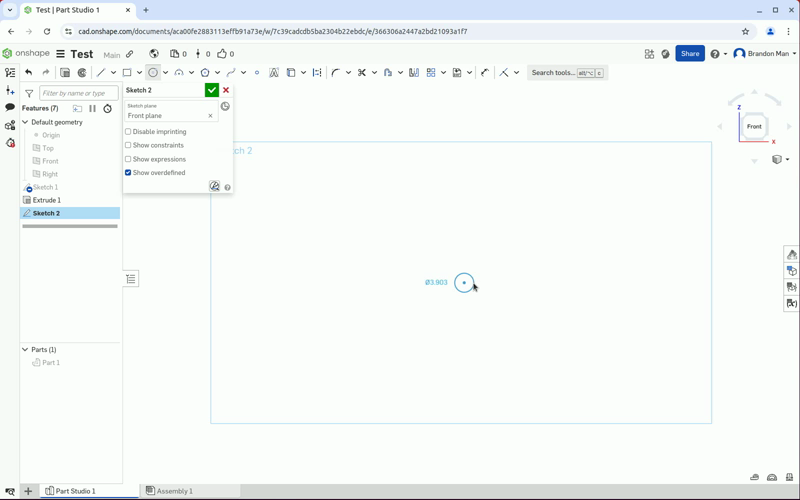
mouse_move(466, 274)
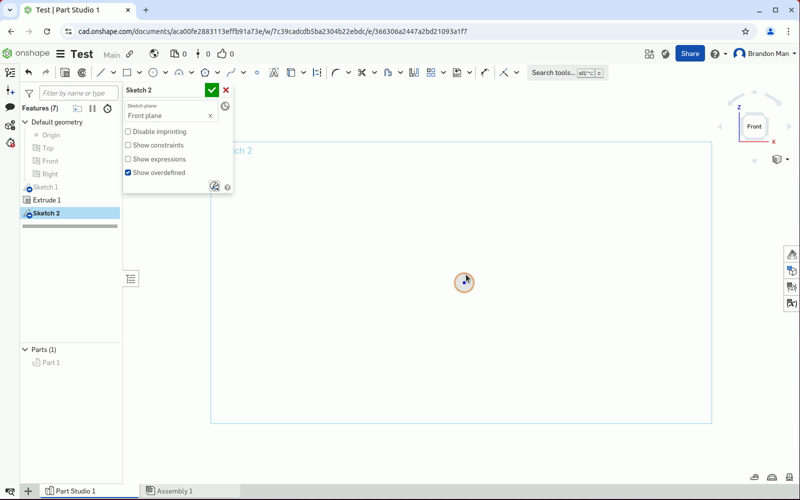
scroll(6)
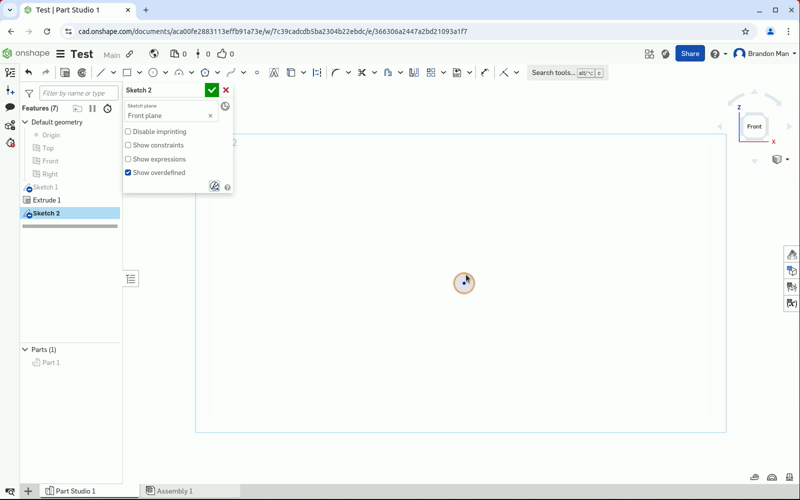
scroll(6)
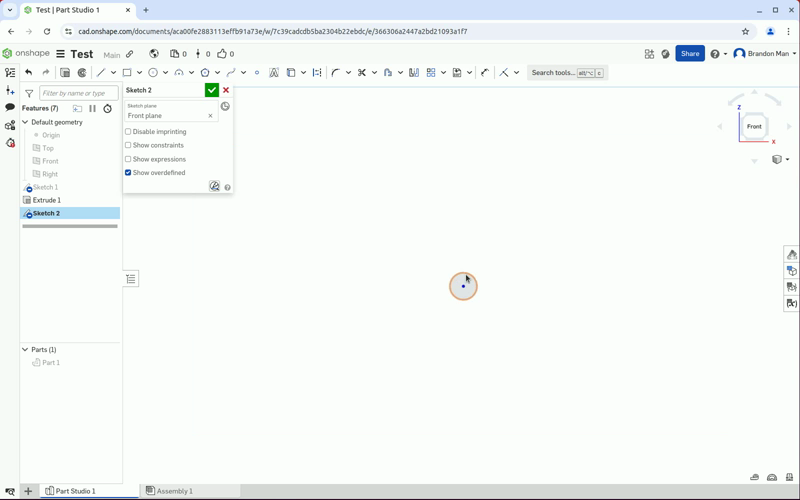
scroll(6)
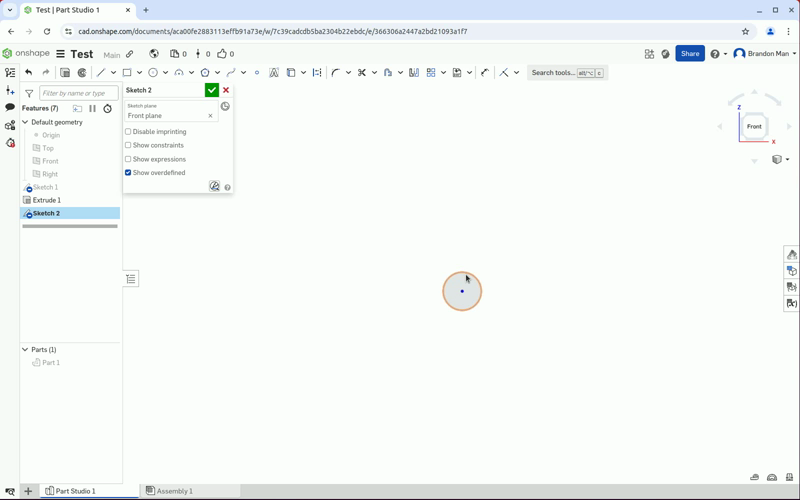
scroll(6)
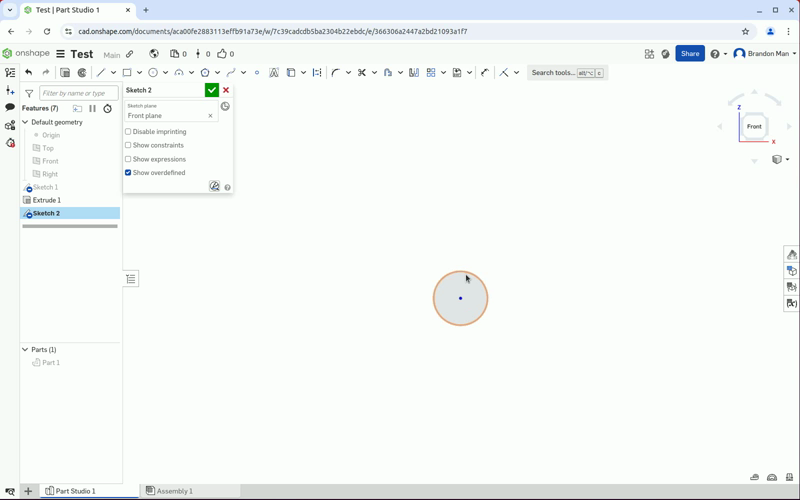
scroll(6)
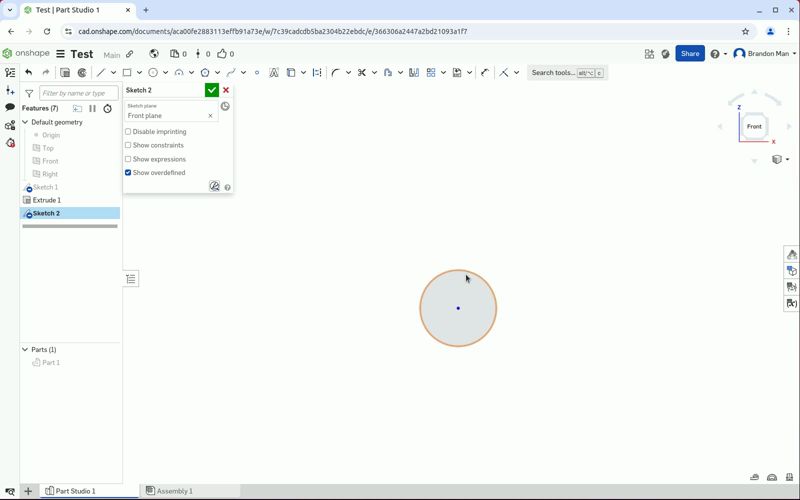
scroll(6)
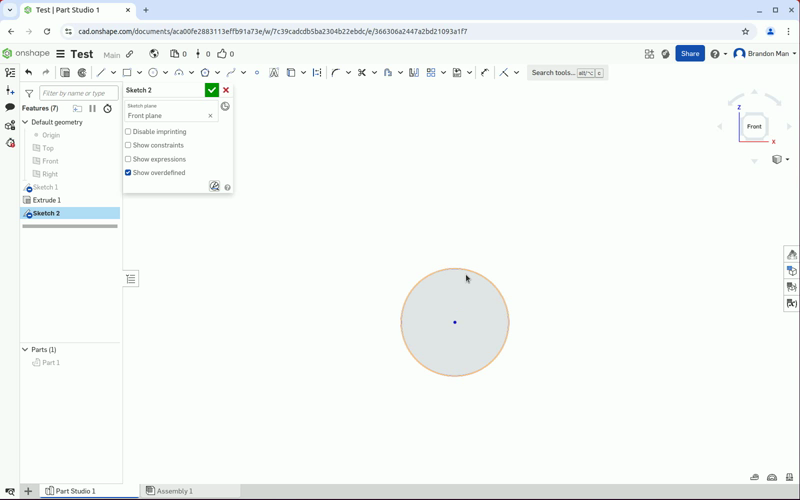
scroll(6)
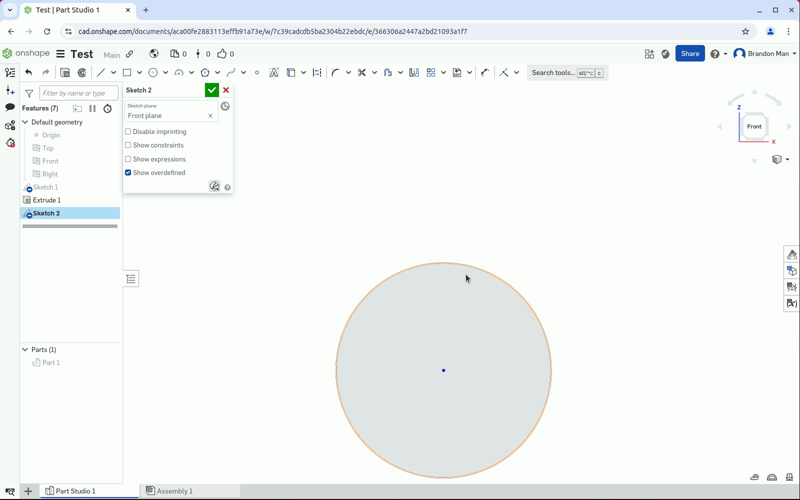
click(466, 274)
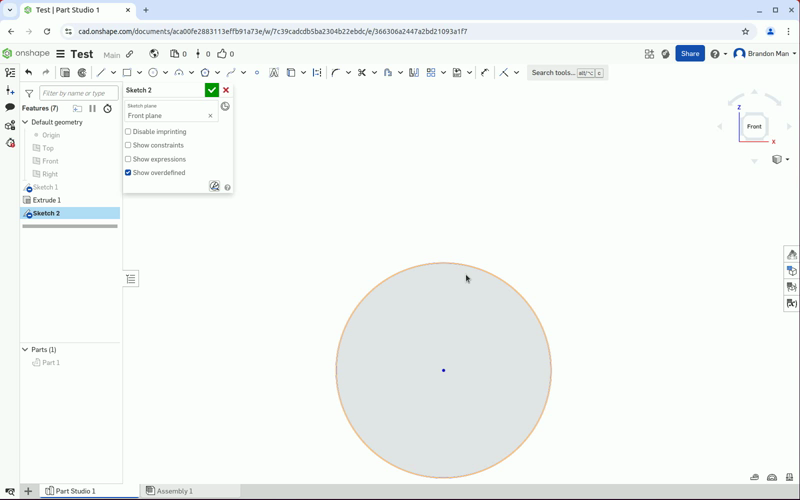
scroll(-6)
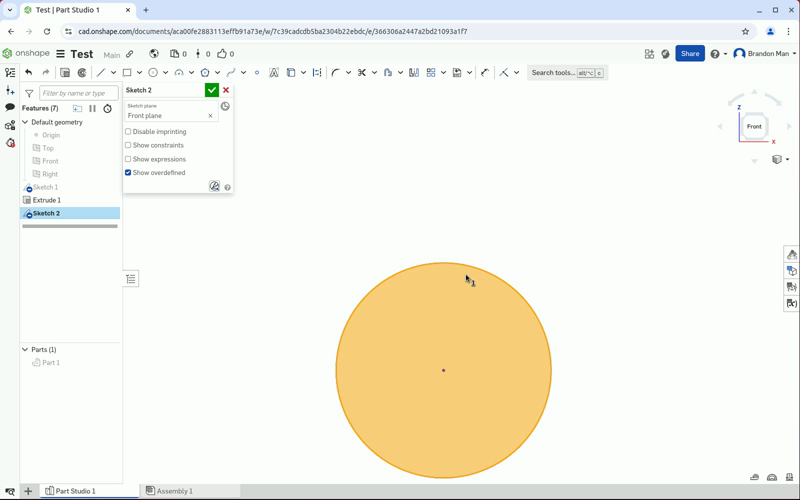
scroll(-6)
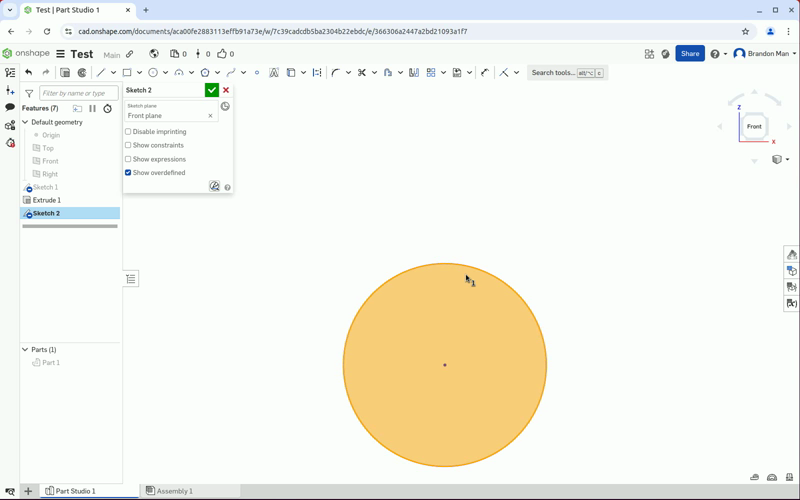
scroll(-6)
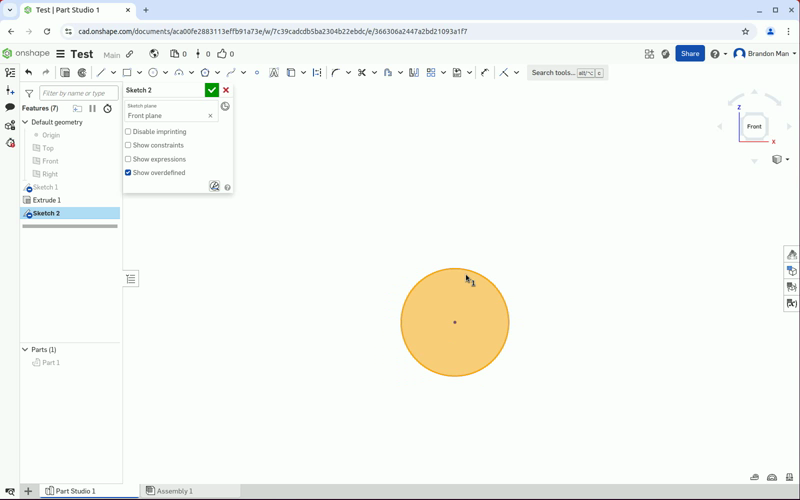
scroll(-6)
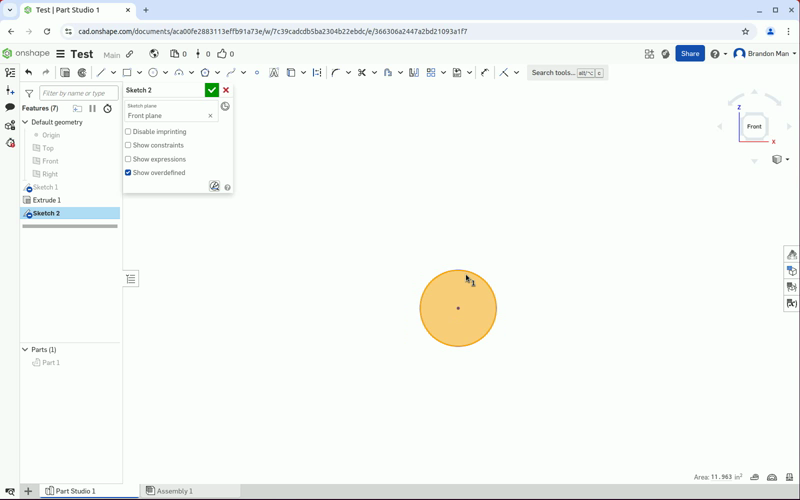
scroll(-6)
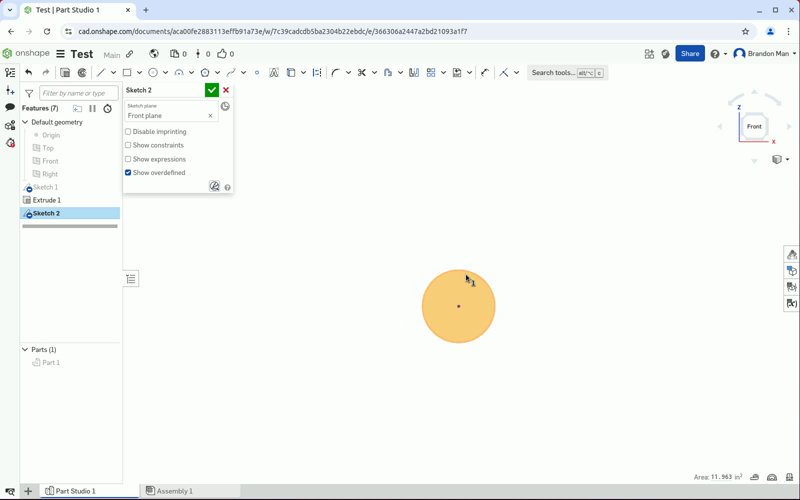
scroll(-6)
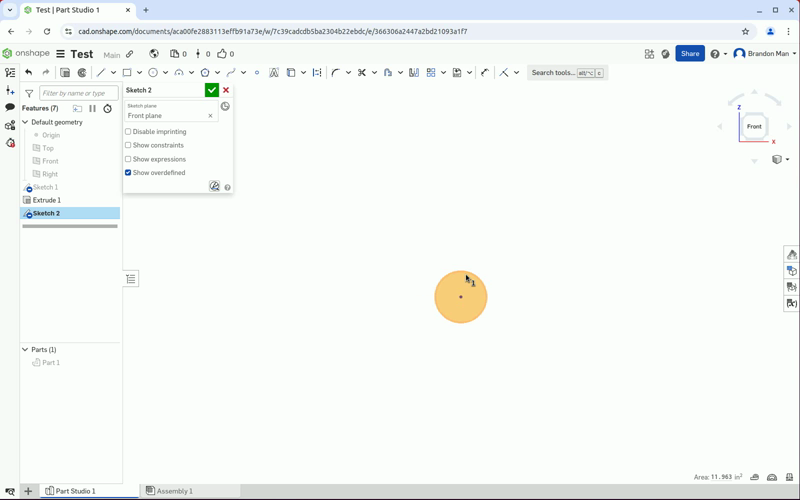
scroll(-6)
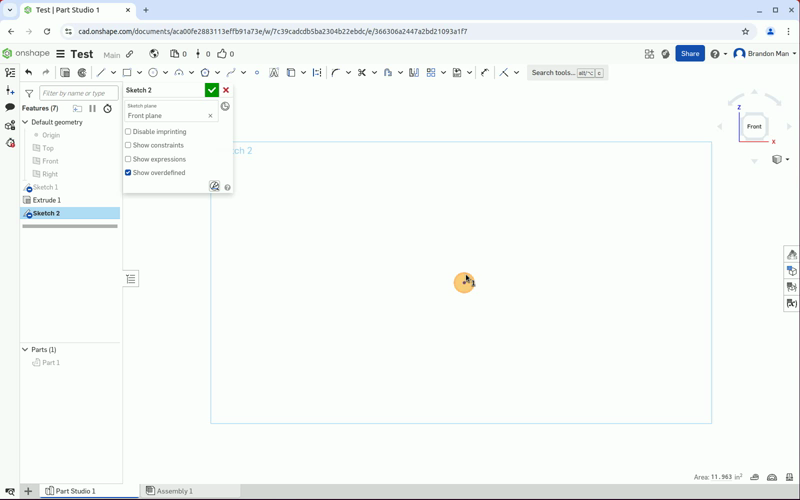
mouse_move(73, 352)
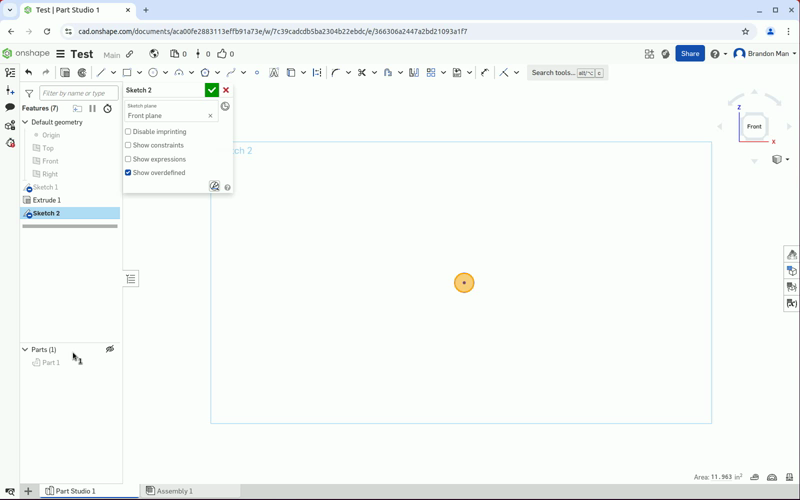
key(shift+y)
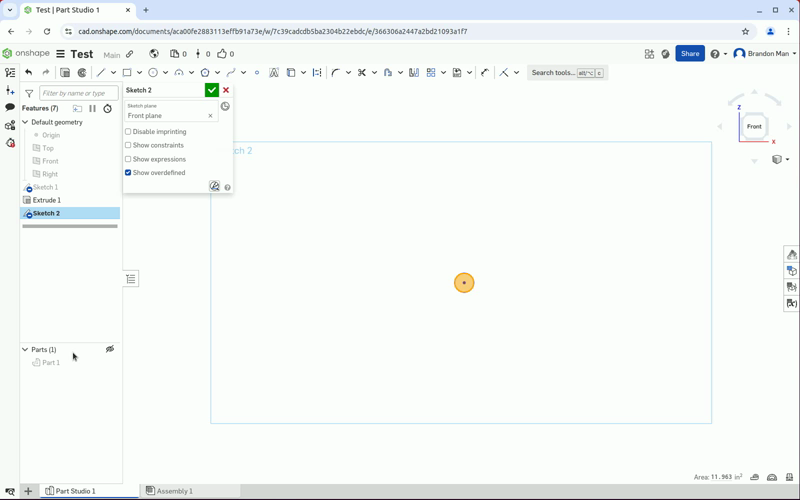
key(shift+e)
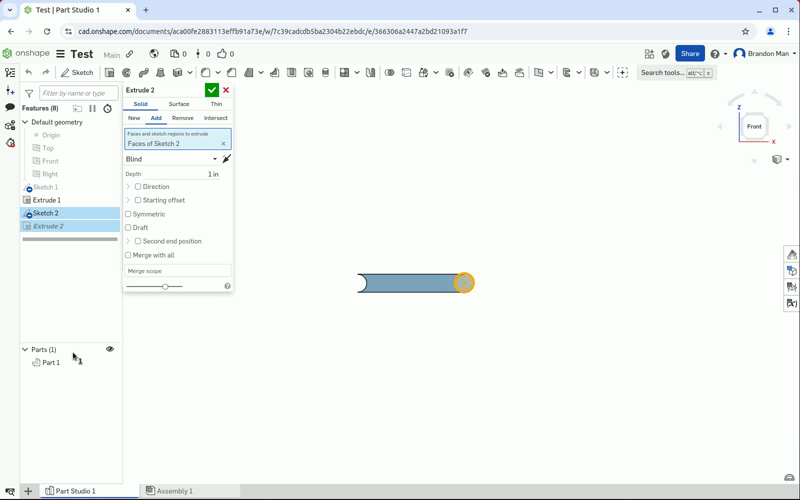
mouse_move(143, 106)
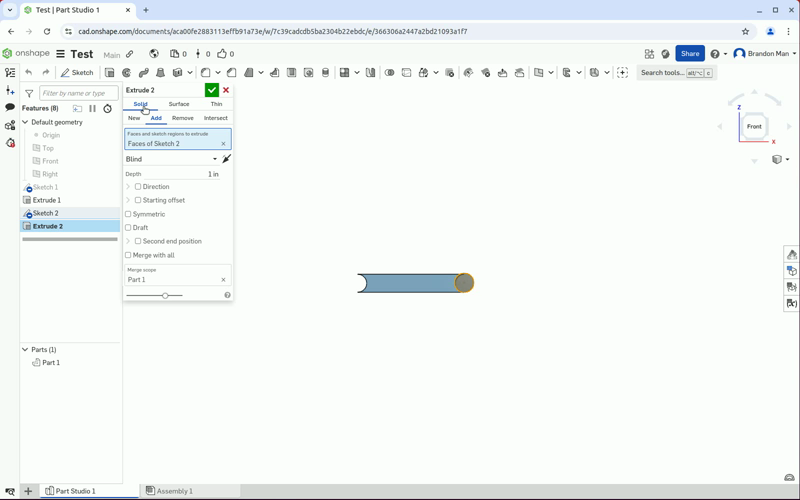
click(143, 106)
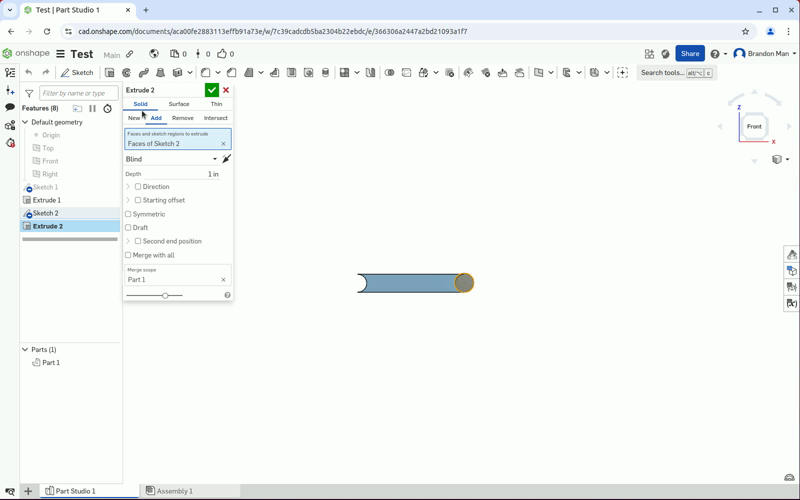
mouse_move(137, 120)
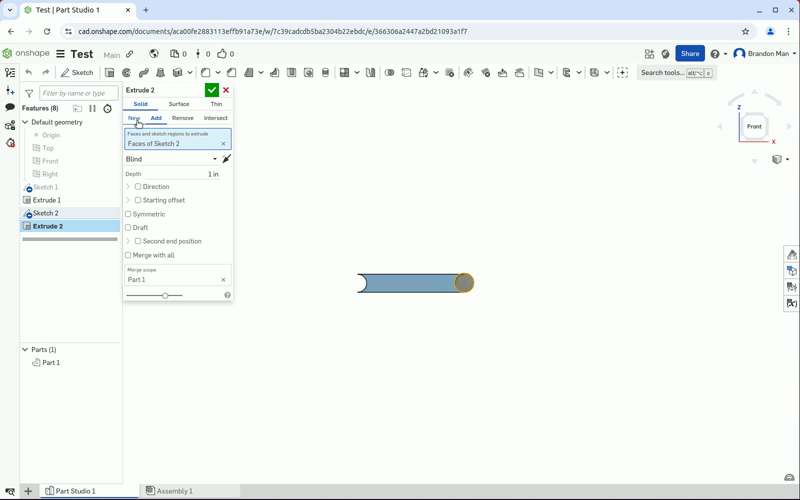
click(137, 120)
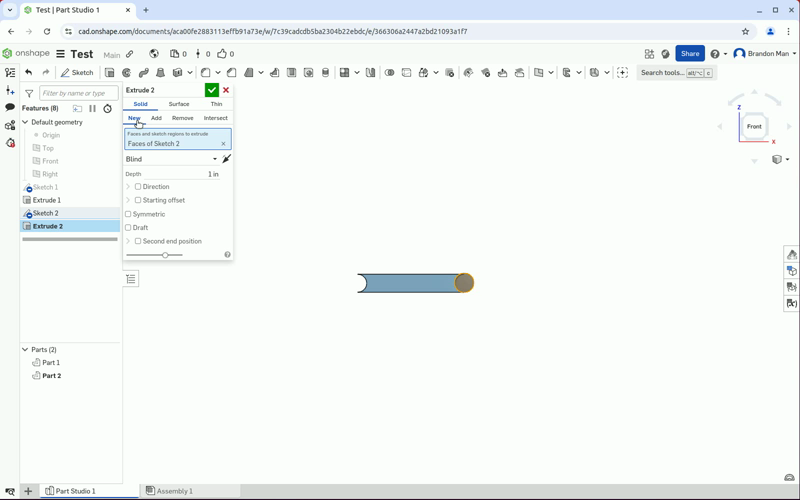
key(tab, 4)
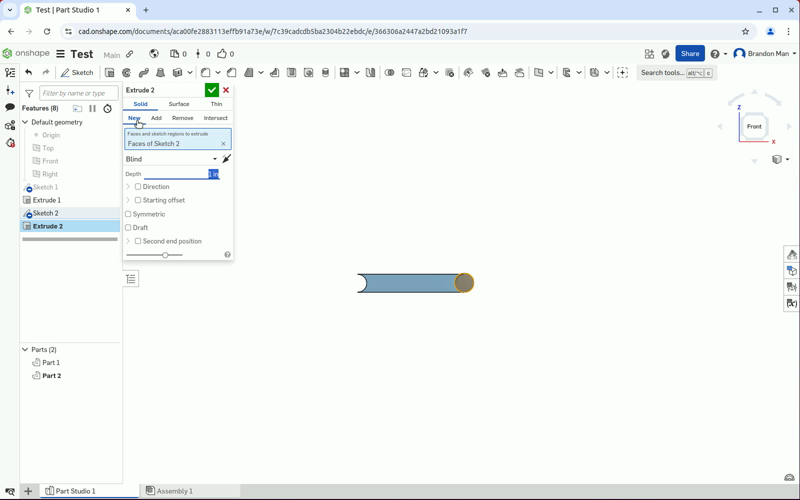
text(1.204)
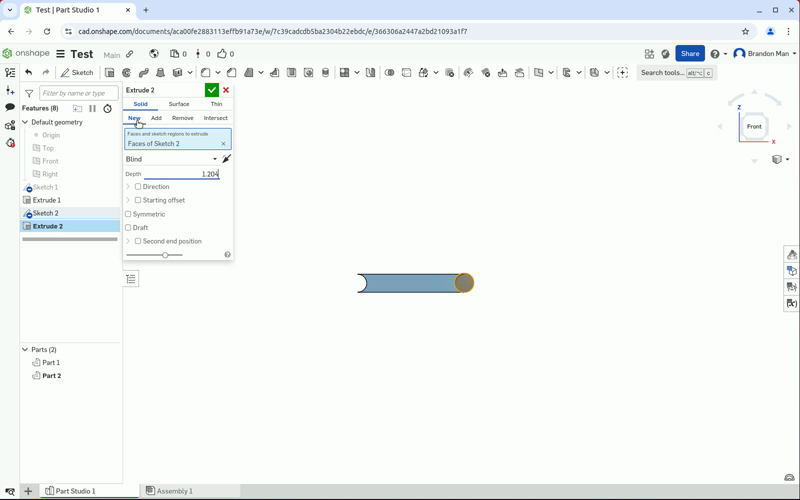
key(enter)
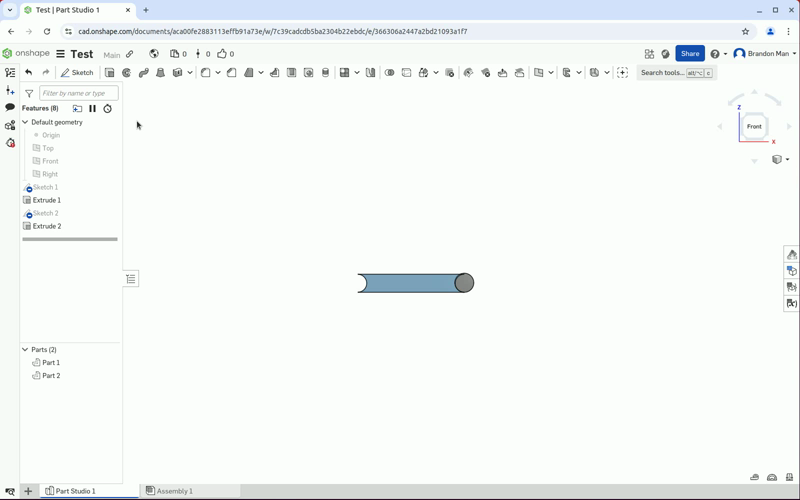
key(shift+h)
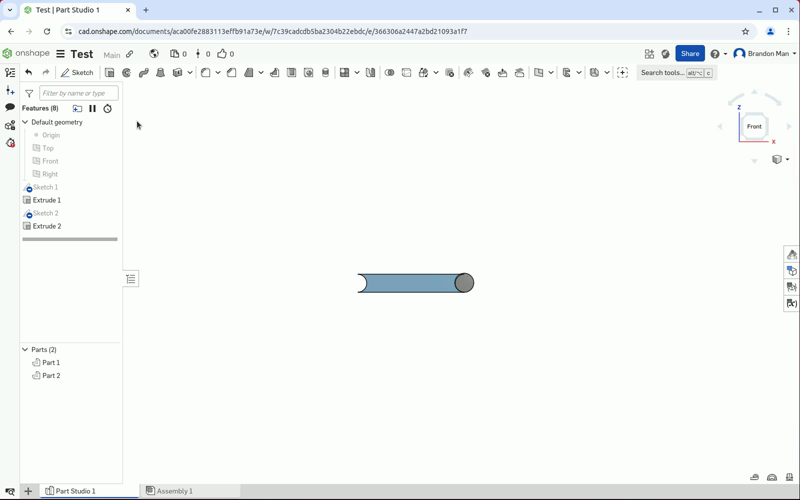
key(shift+h)
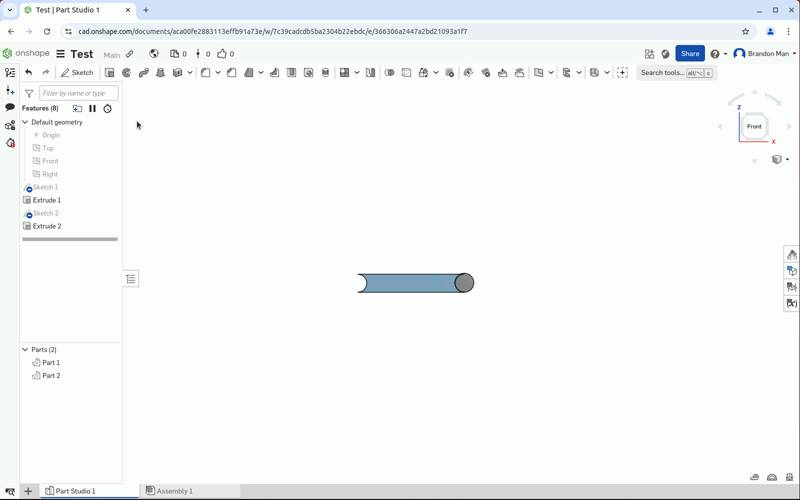
mouse_move(73, 189)
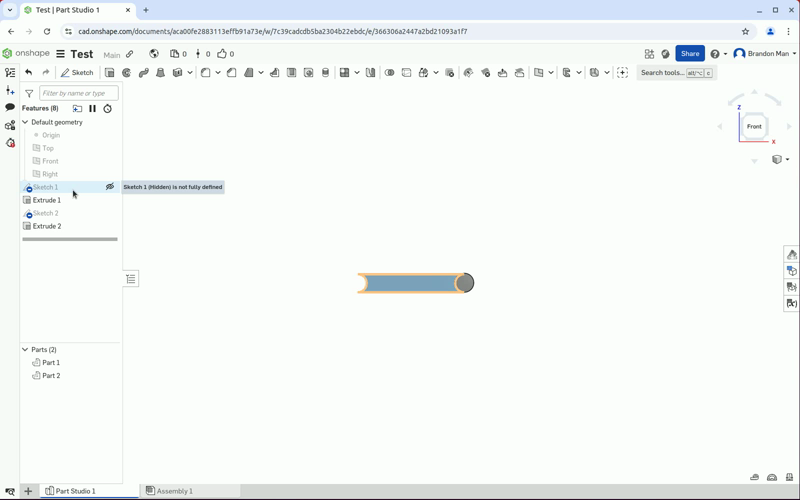
click(73, 189)
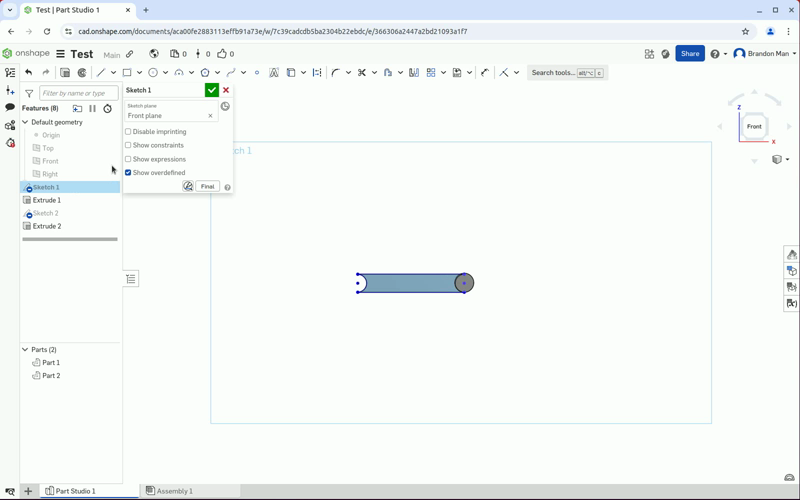
mouse_move(229, 92)
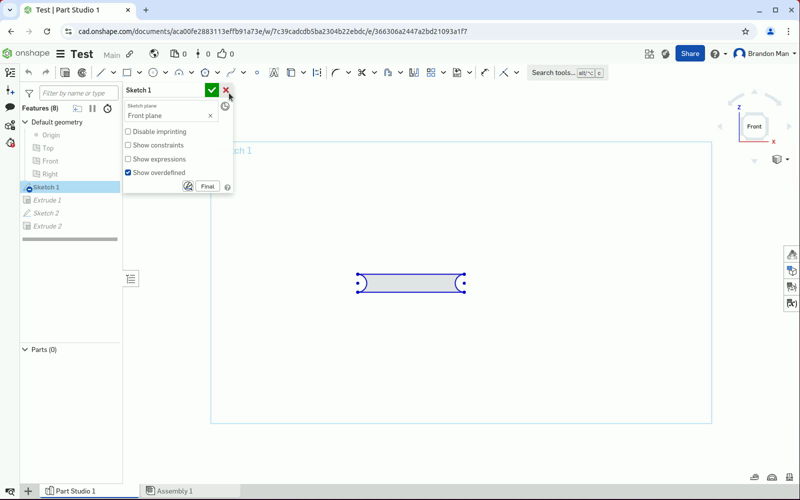
click(229, 92)
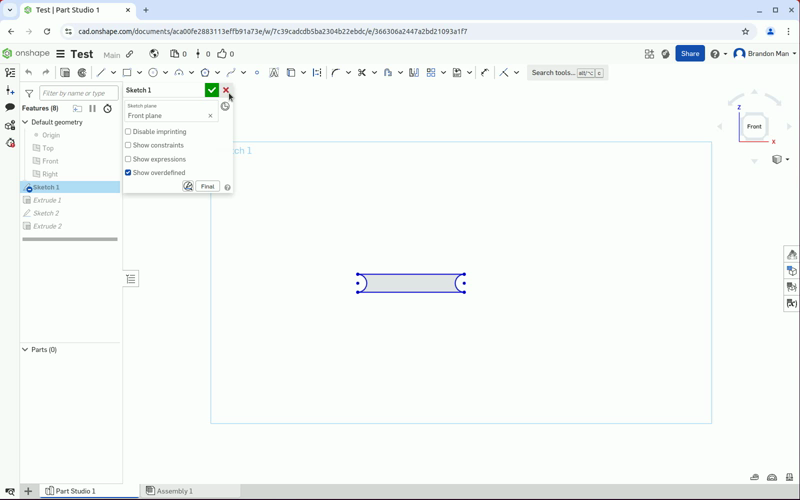
key(shift+s)
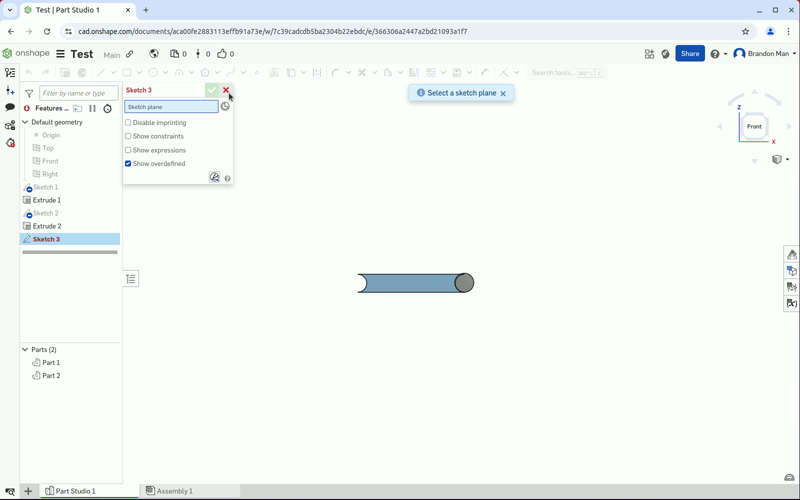
mouse_move(73, 163)
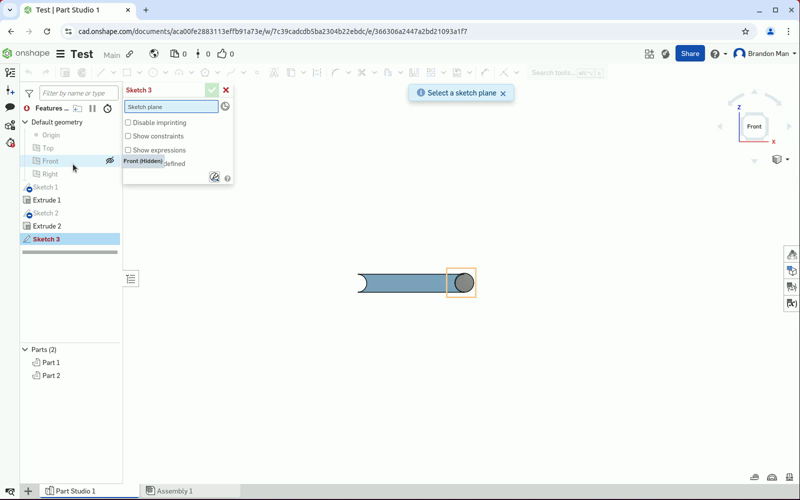
click(73, 163)
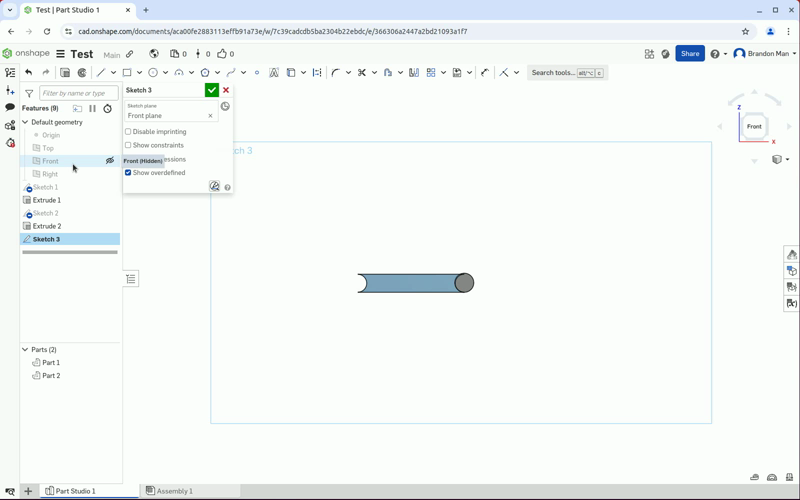
mouse_move(73, 352)
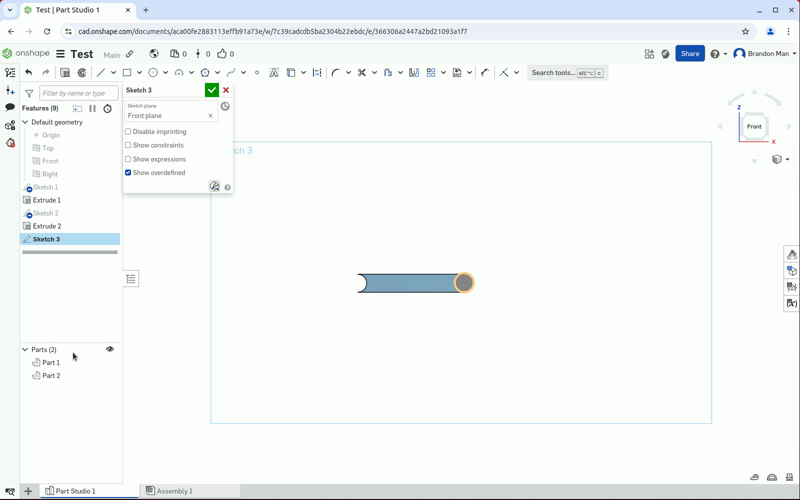
key(y)
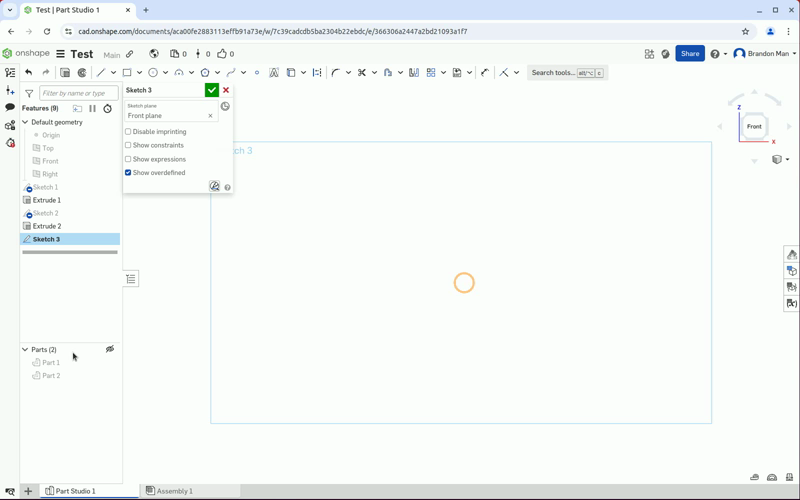
key(c)
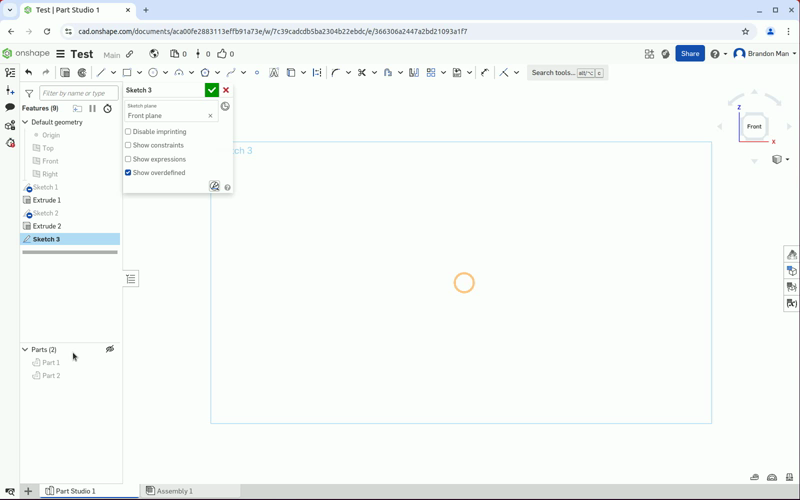
key_down(shift)
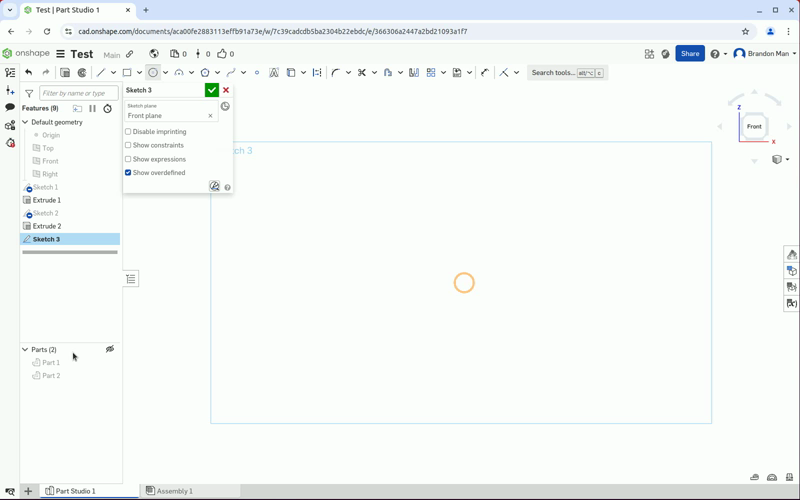
mouse_move(357, 282)
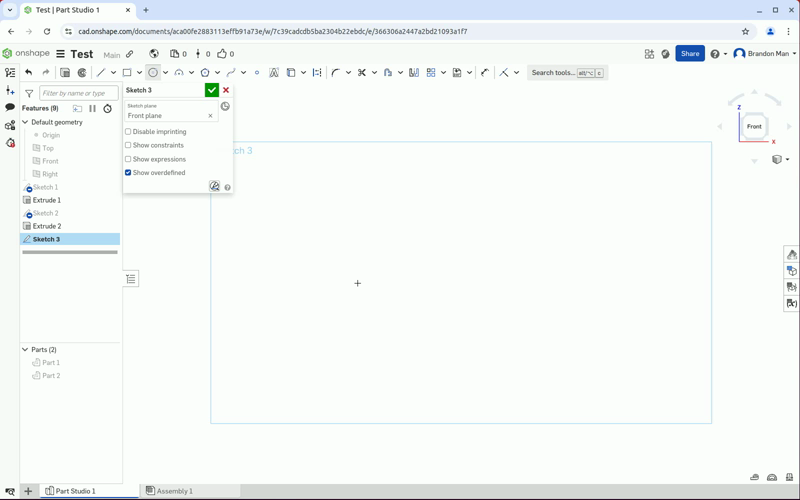
click(357, 282)
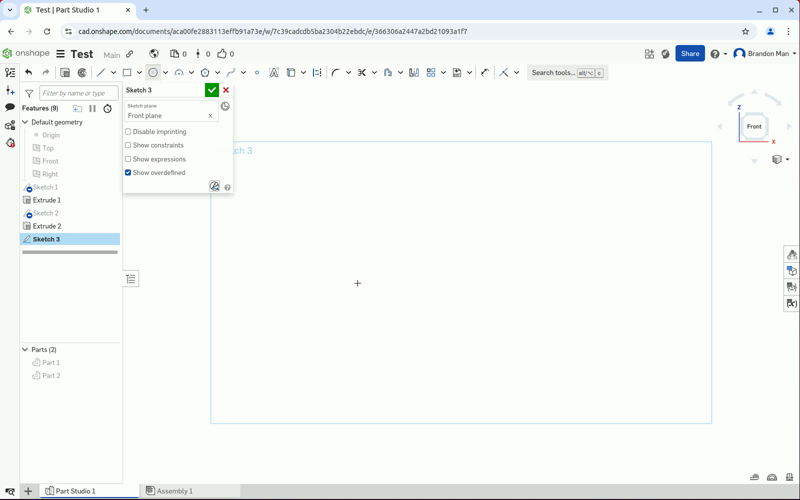
key_up(shift)
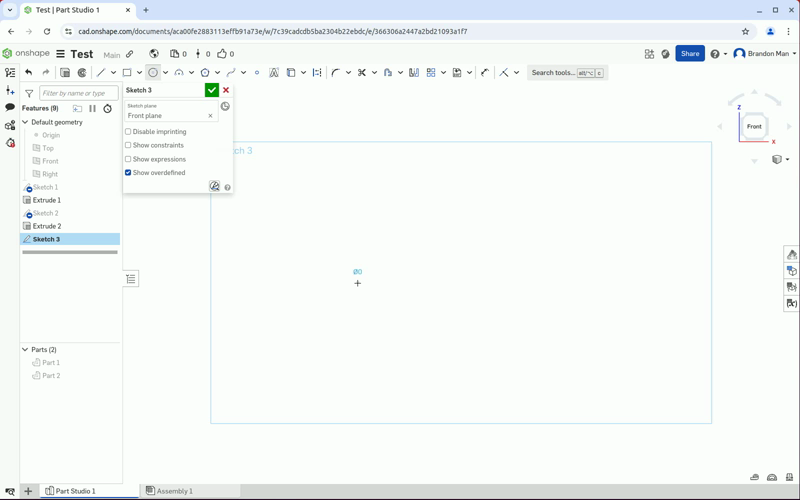
mouse_move(366, 282)
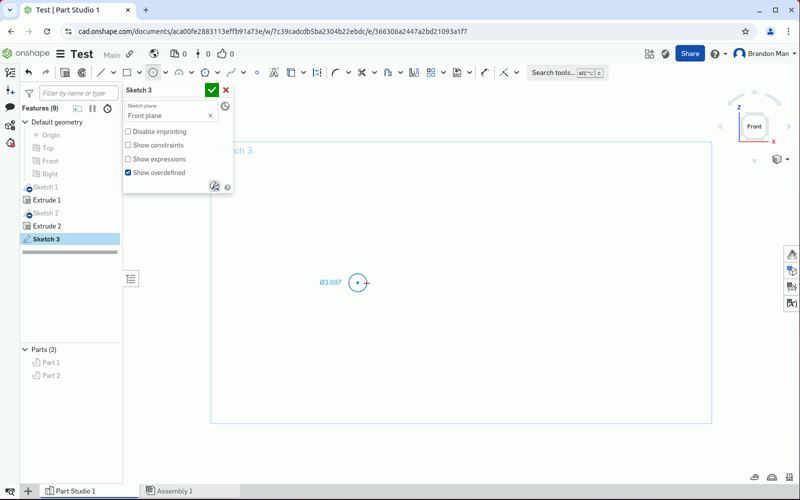
click(366, 282)
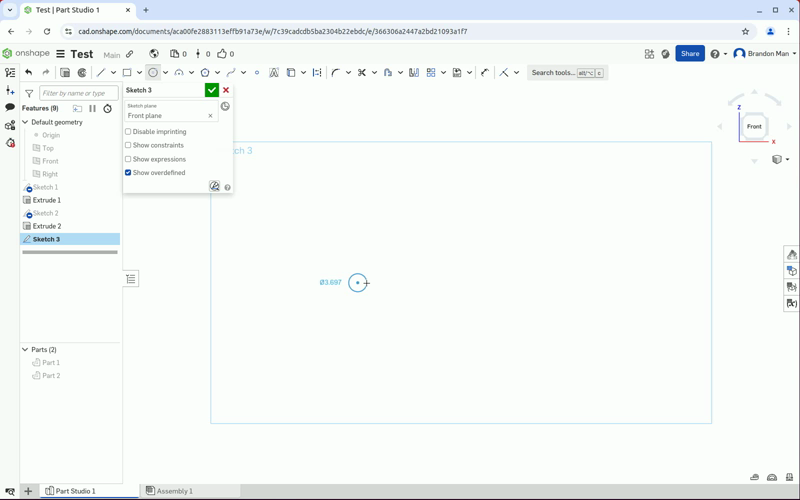
key(esc)
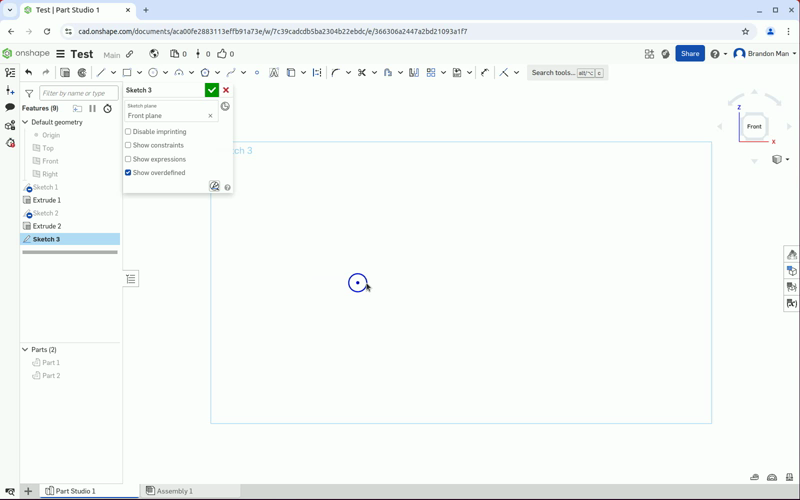
mouse_move(350, 287)
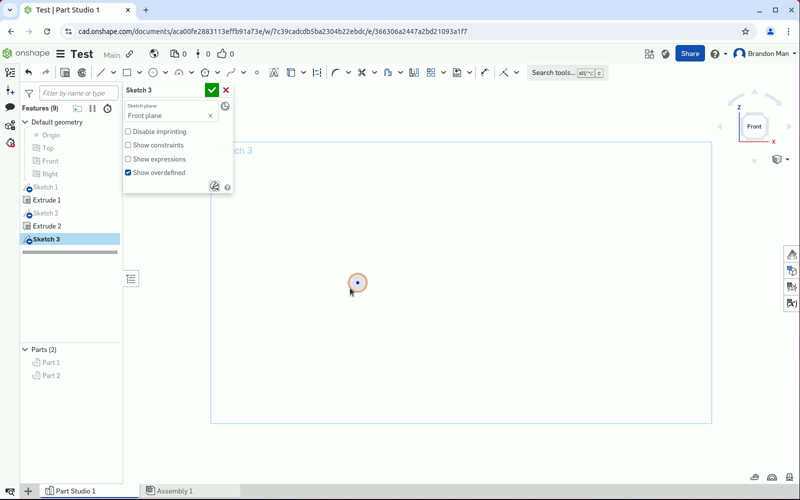
scroll(6)
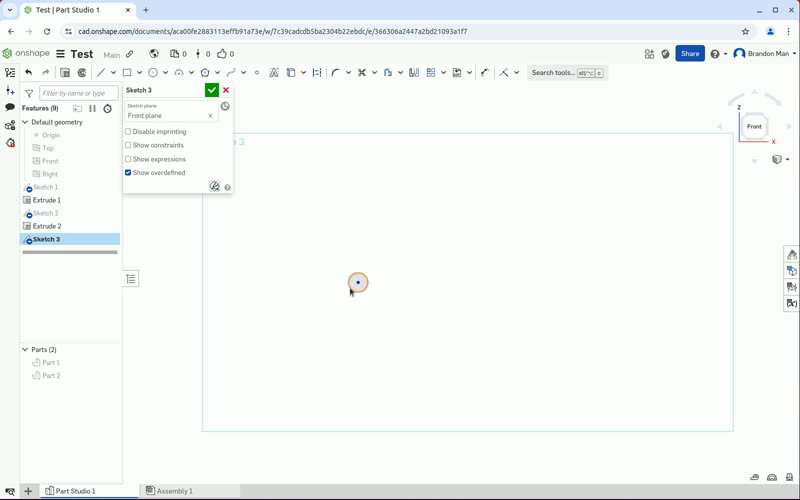
scroll(6)
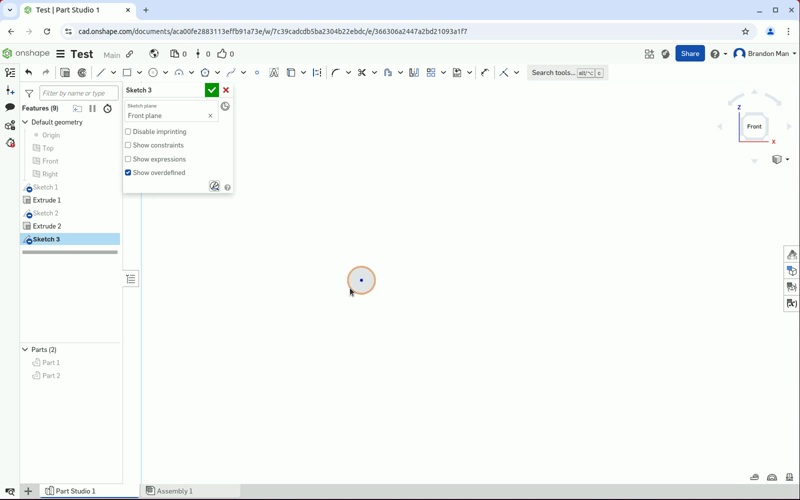
scroll(6)
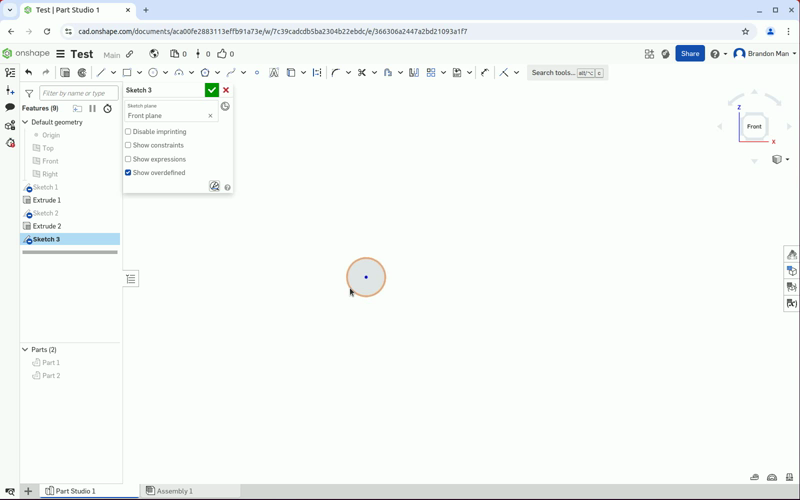
scroll(6)
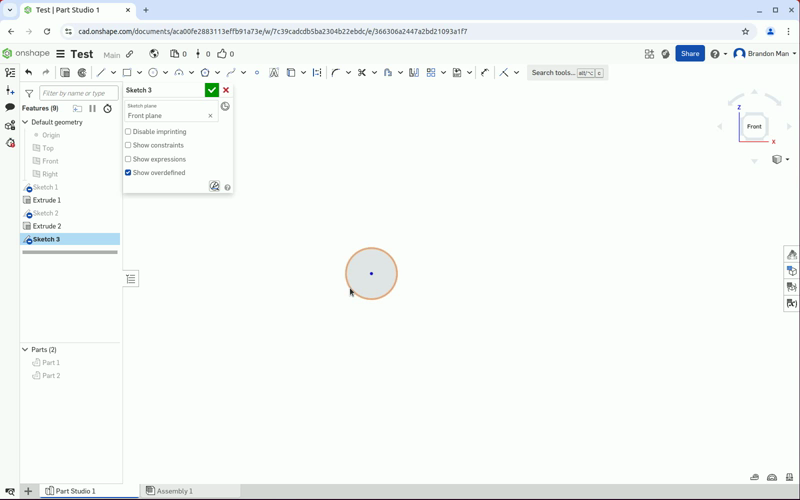
scroll(6)
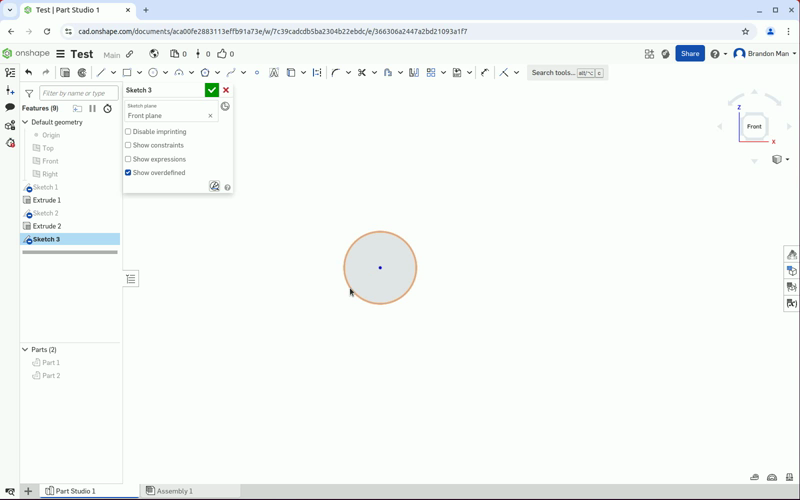
scroll(6)
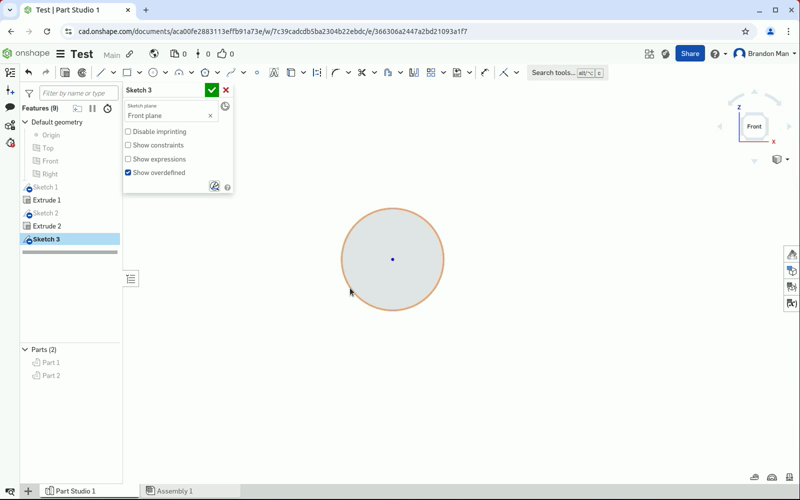
scroll(6)
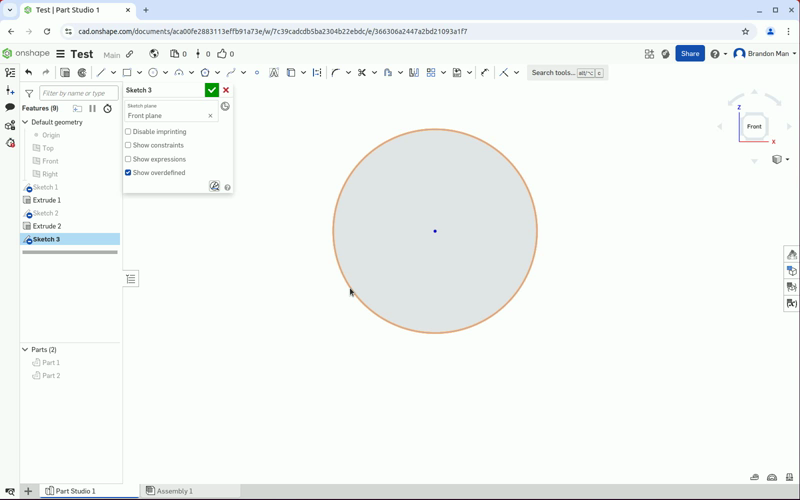
click(350, 287)
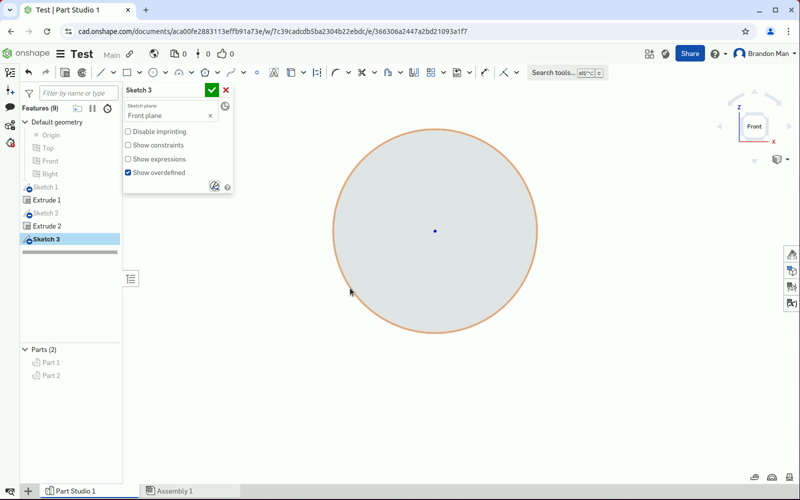
scroll(-6)
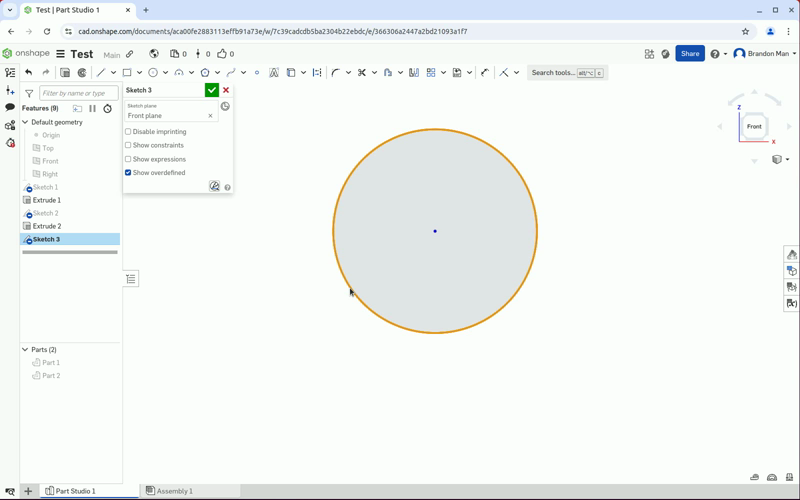
scroll(-6)
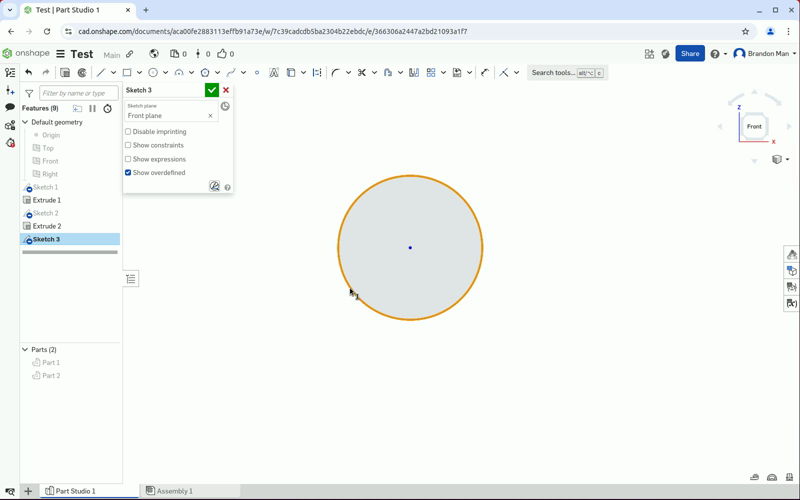
scroll(-6)
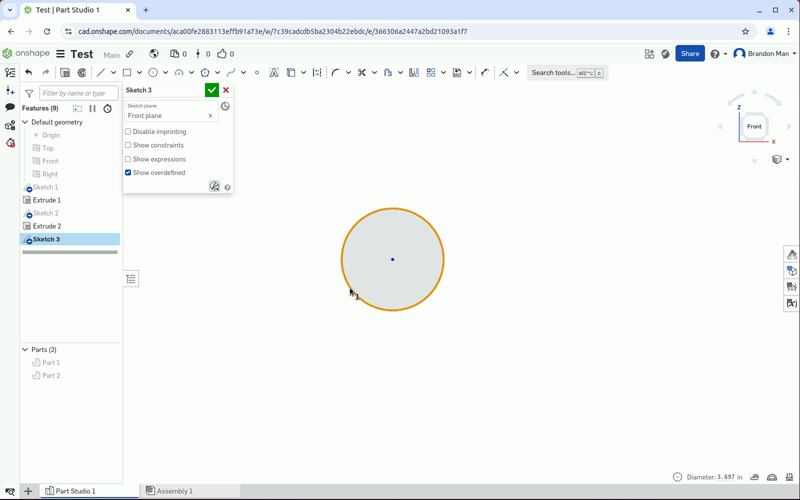
scroll(-6)
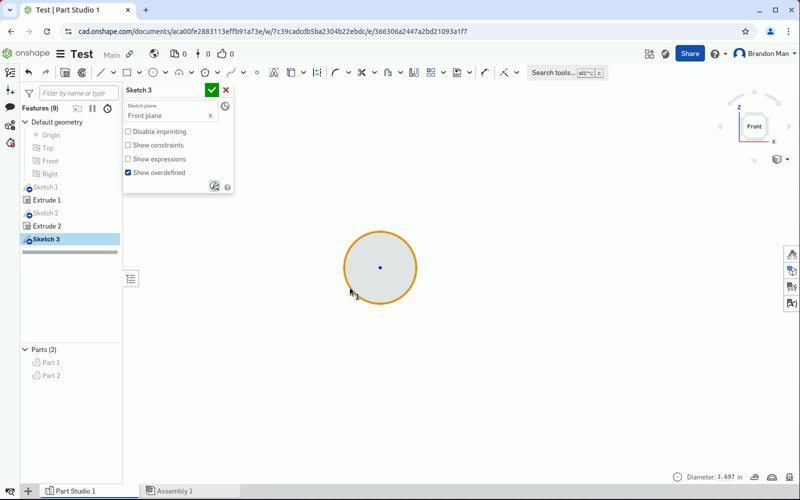
scroll(-6)
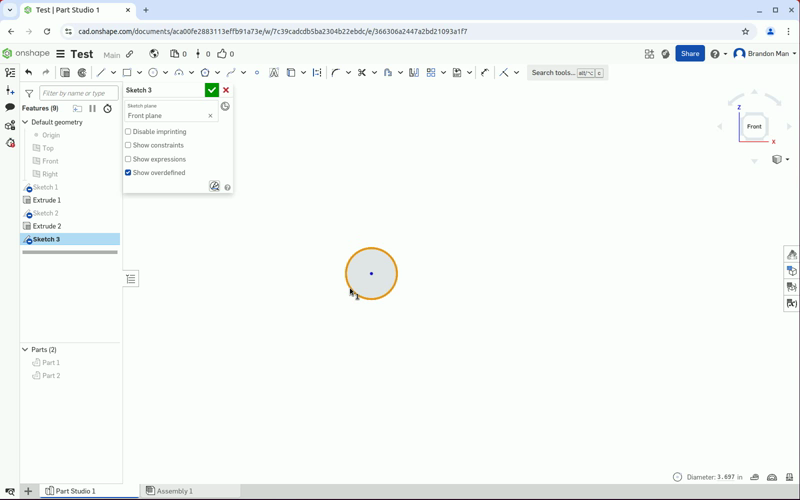
scroll(-6)
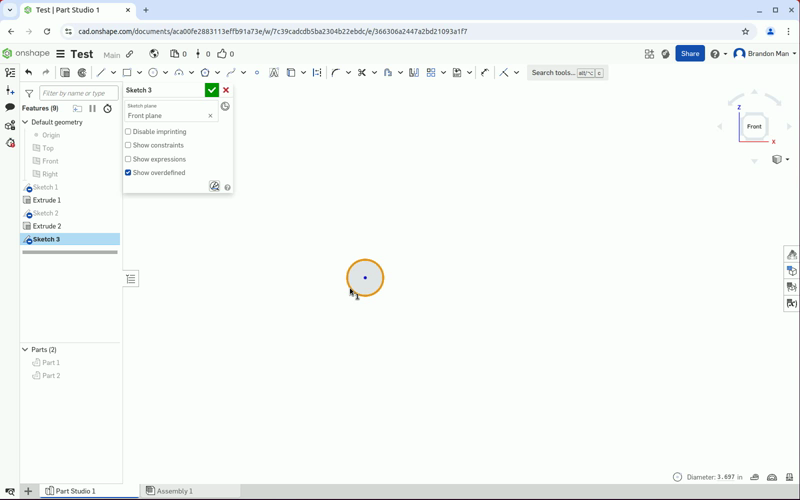
scroll(-6)
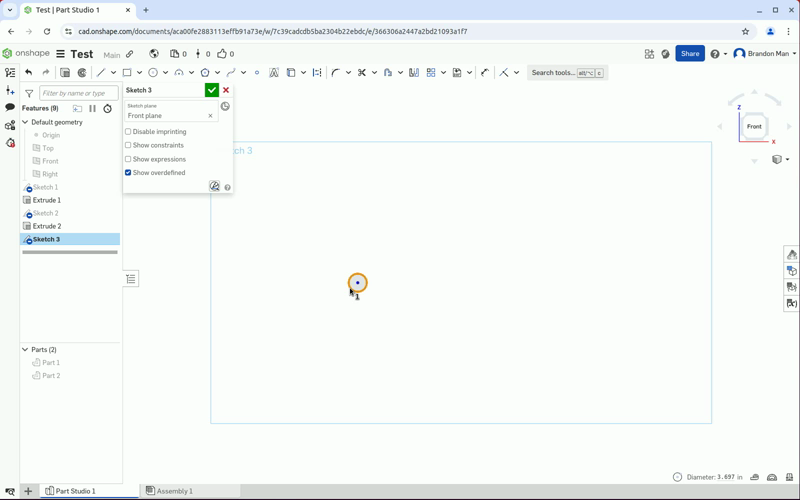
mouse_move(73, 352)
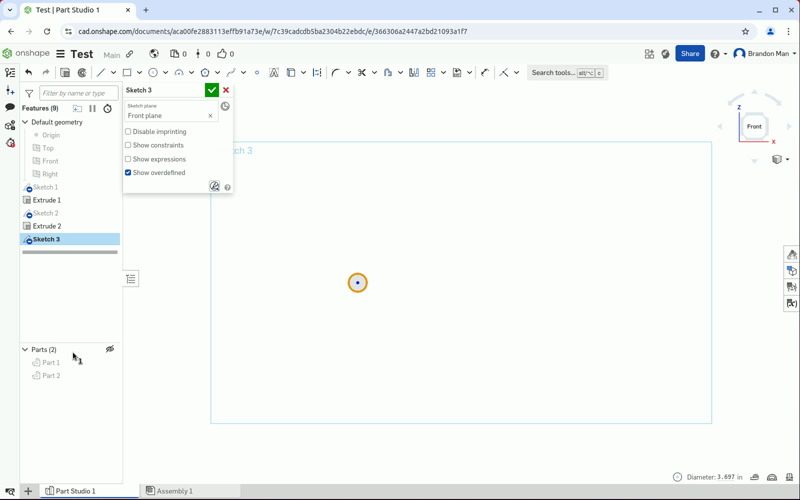
key(shift+y)
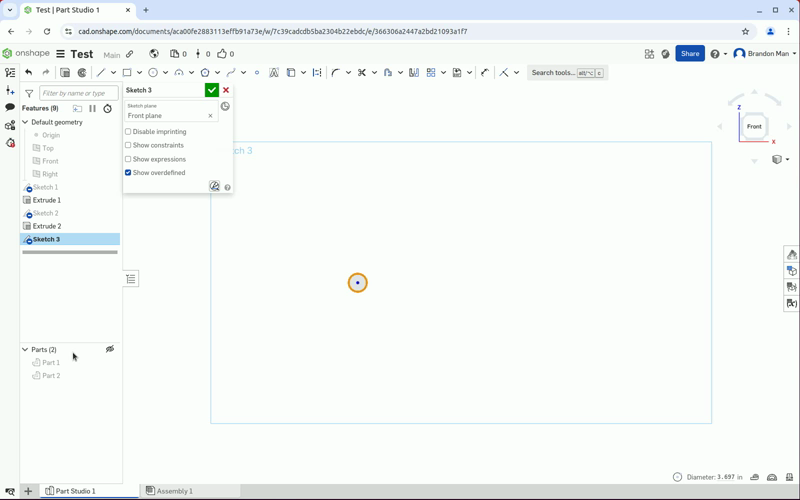
key(shift+e)
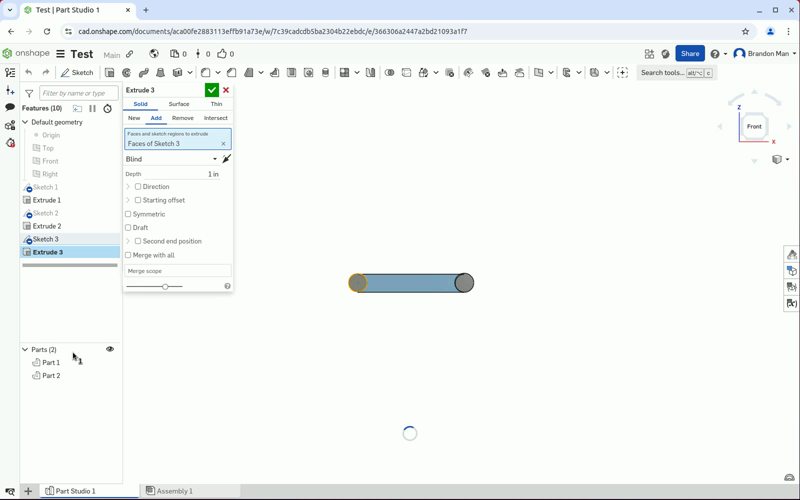
mouse_move(143, 106)
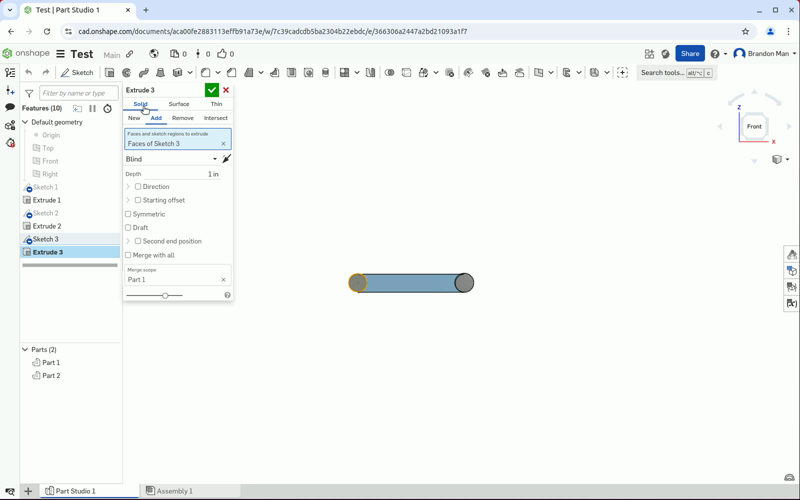
click(143, 106)
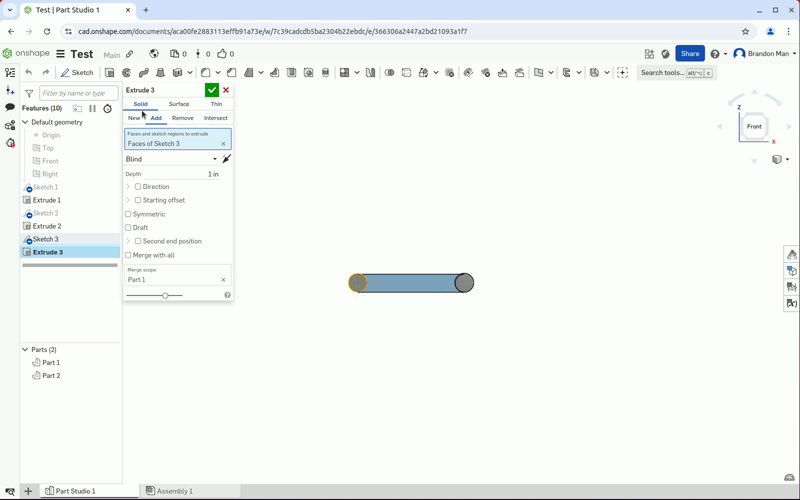
mouse_move(137, 120)
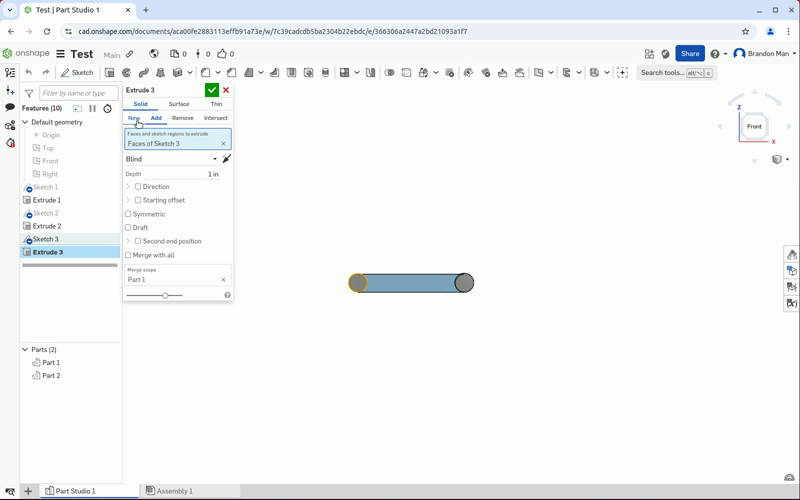
click(137, 120)
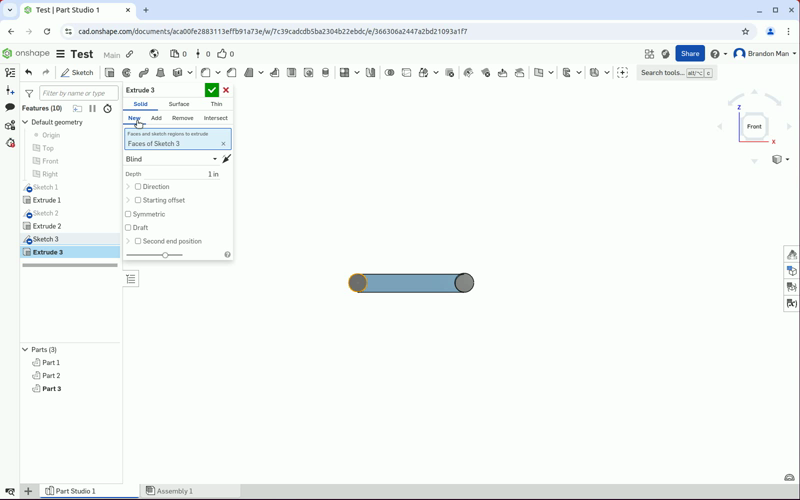
key(tab, 4)
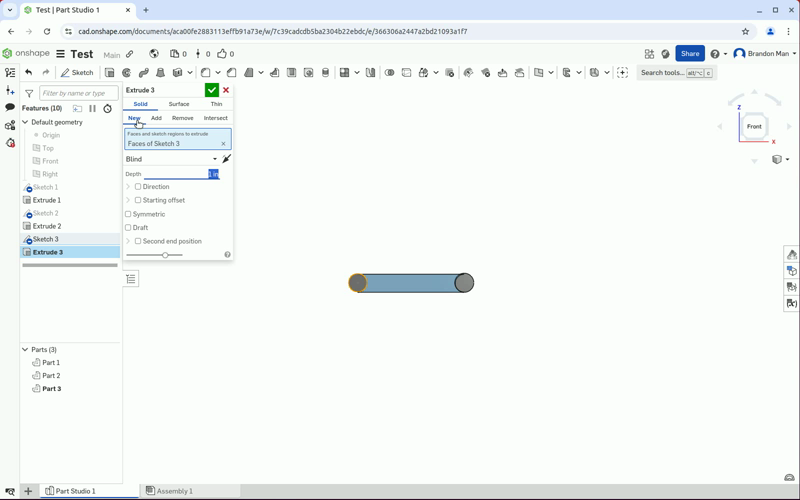
text(1.204)
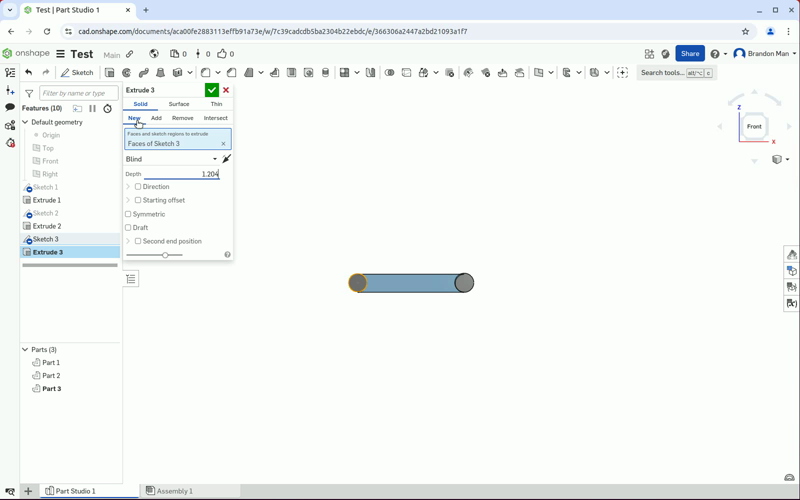
key(enter)
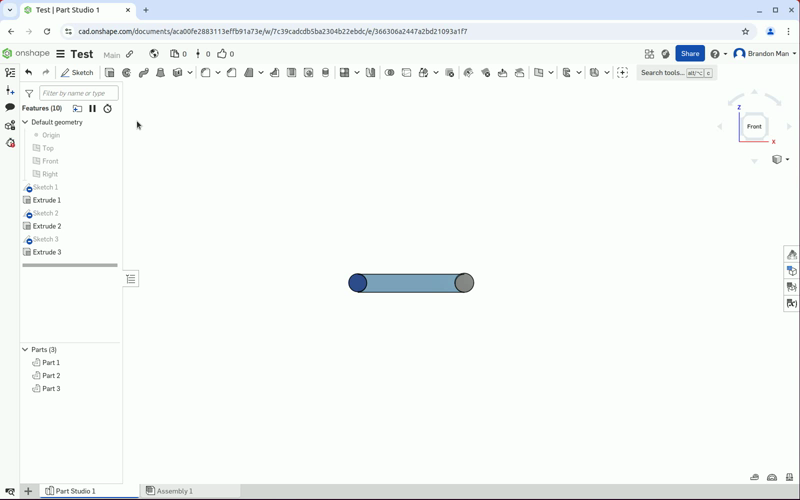
key(shift+h)
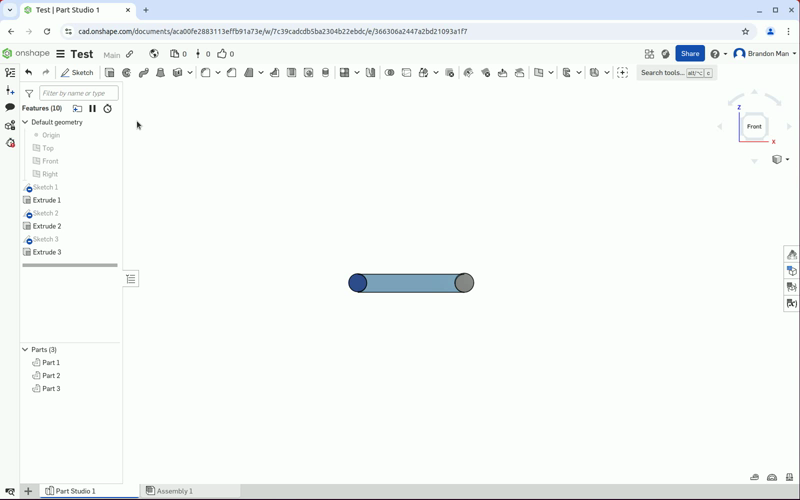
key(shift+h)
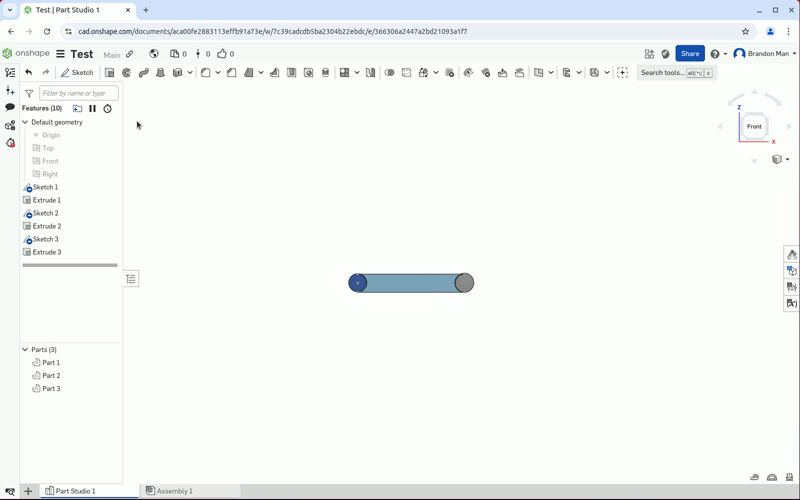
key(shift+7)
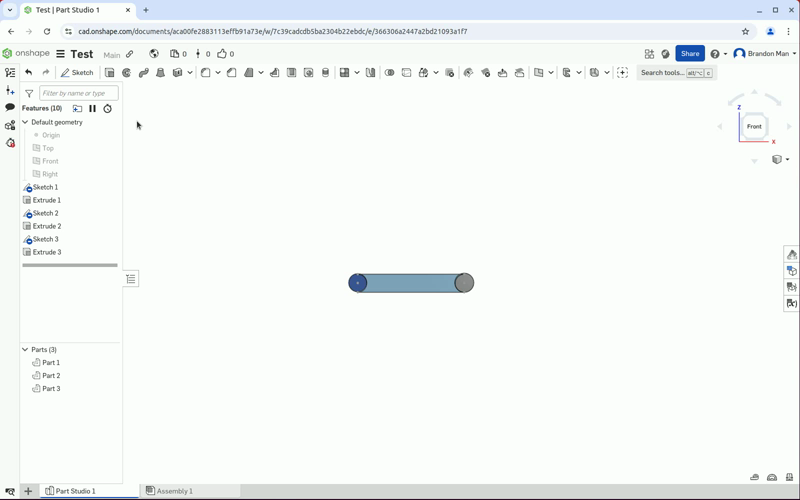
key(left, 2)
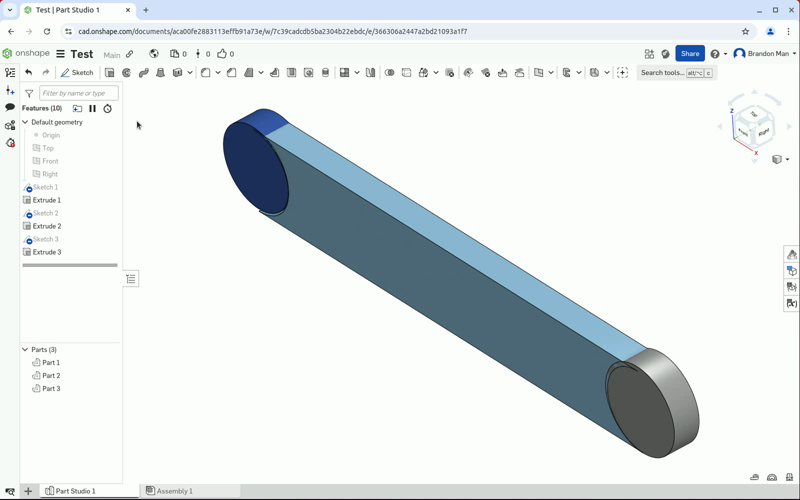
key(down, 2)
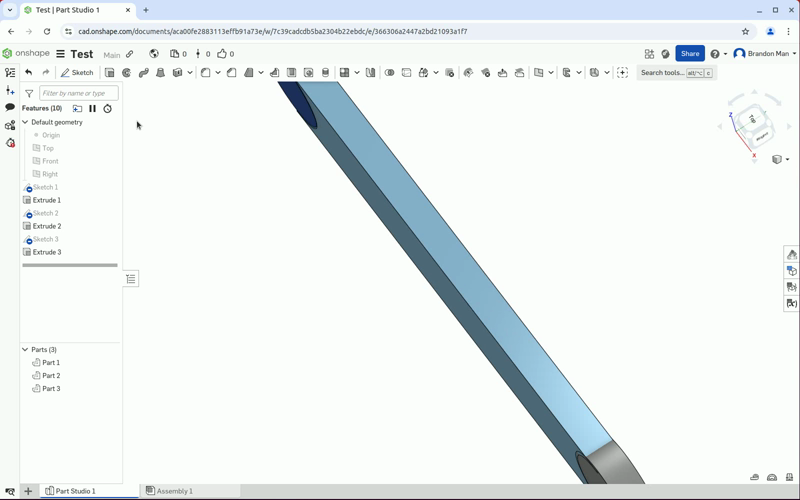
key(up, 2)
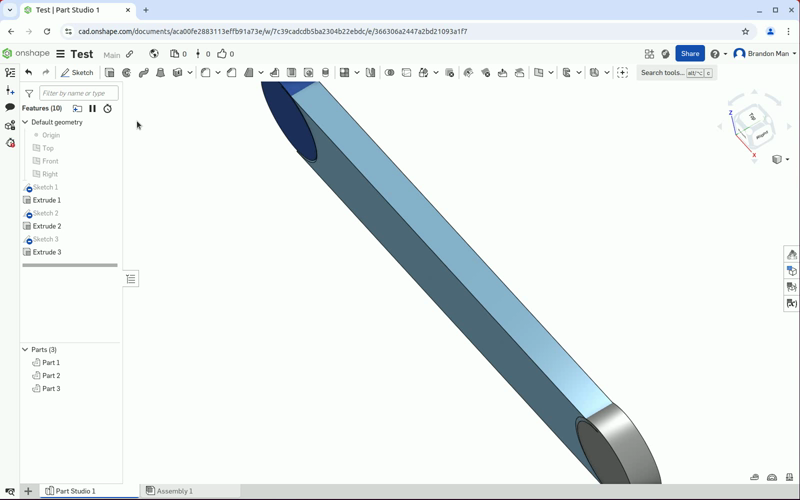
key(right, 2)
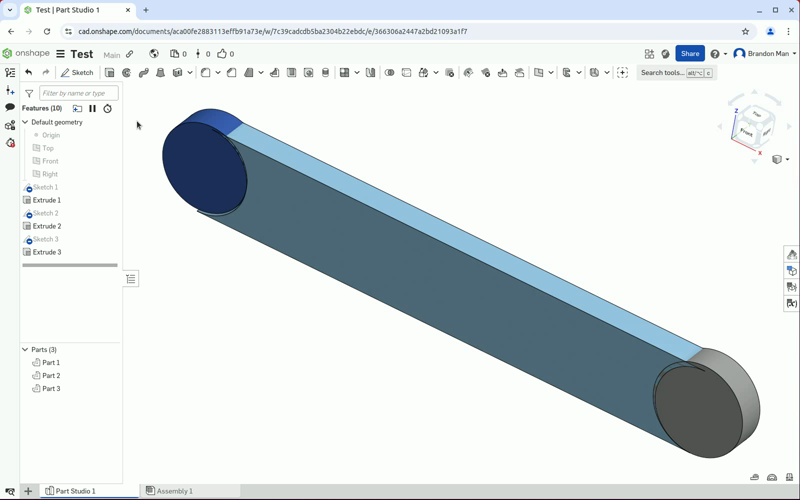
mouse_move(73, 189)
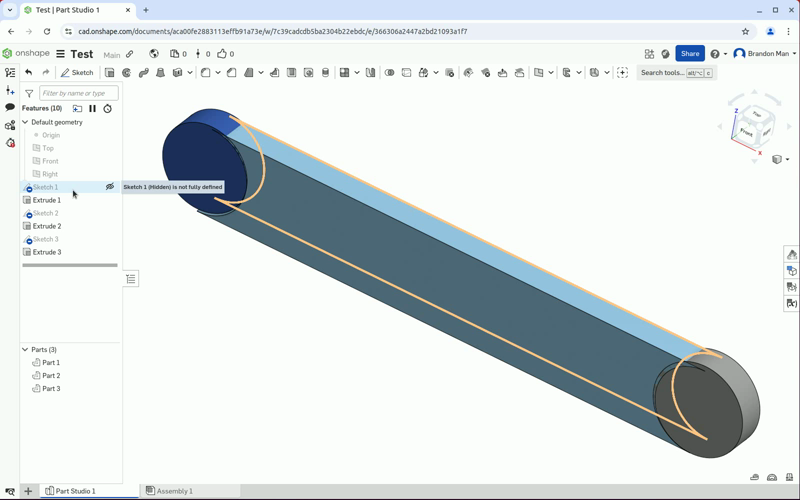
click(73, 189)